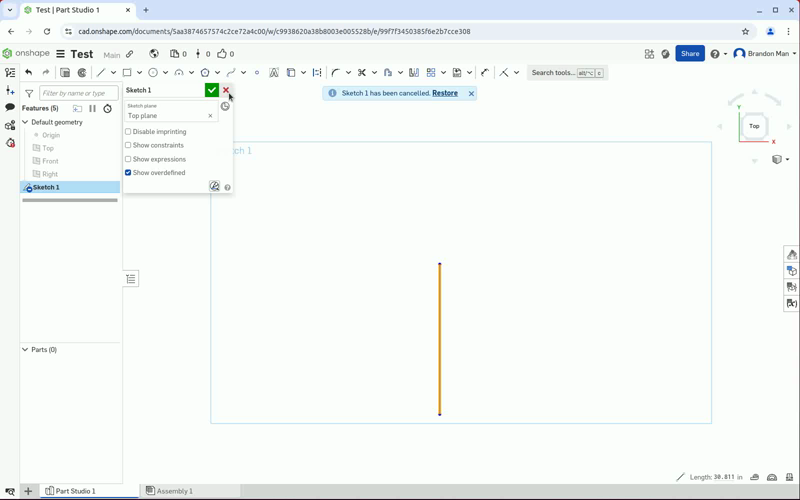
key(shift+h)
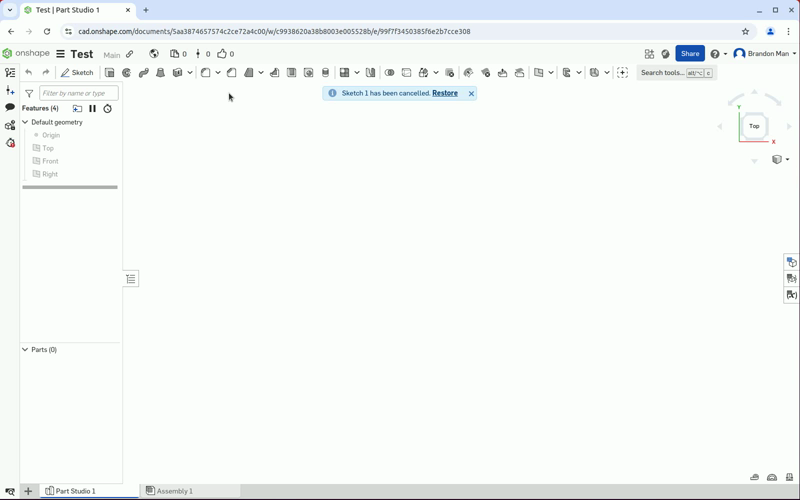
mouse_move(73, 352)
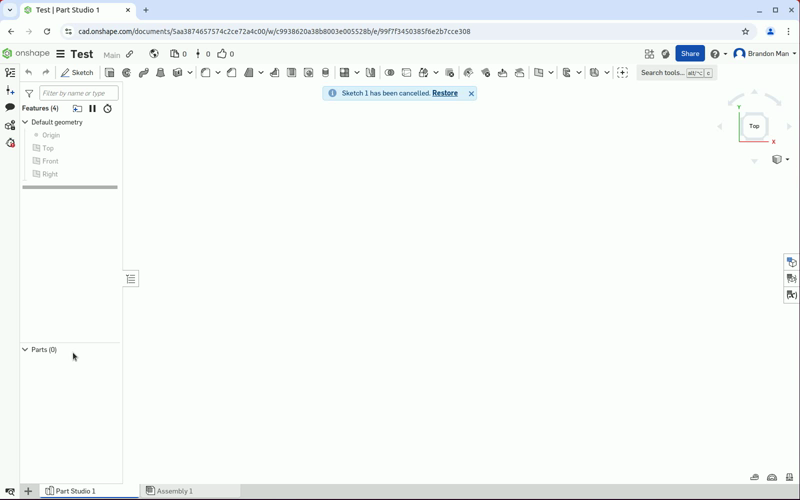
key(y)
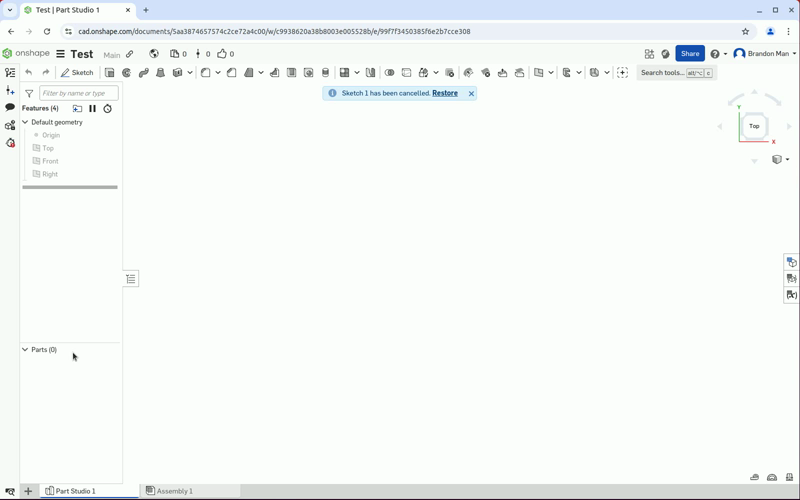
key(shift+p)
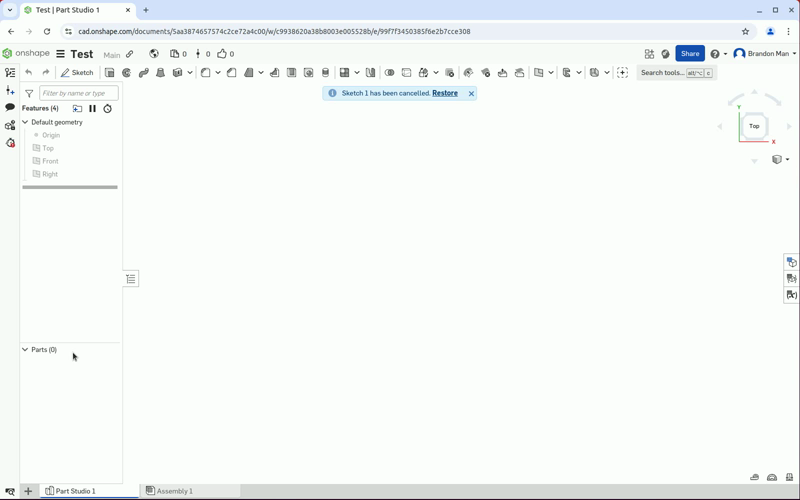
key(space)
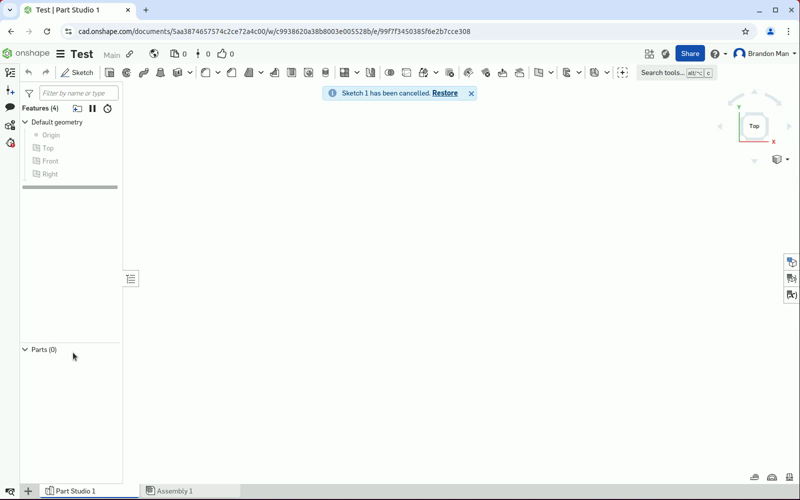
key_down(shift)
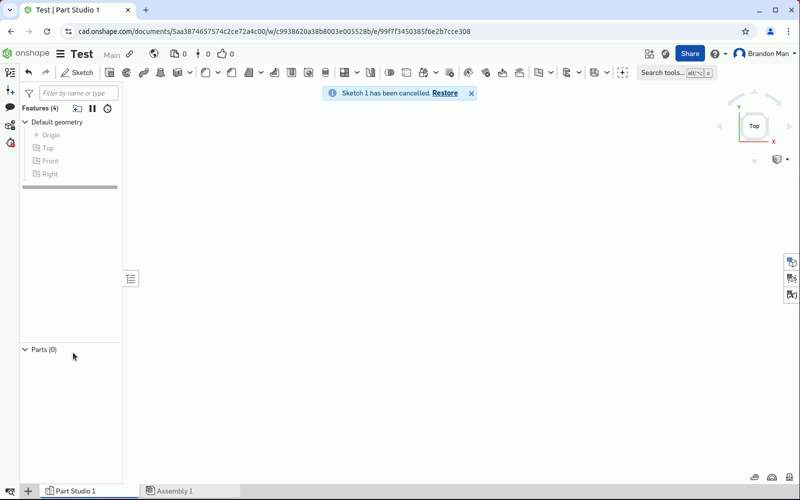
key(up)
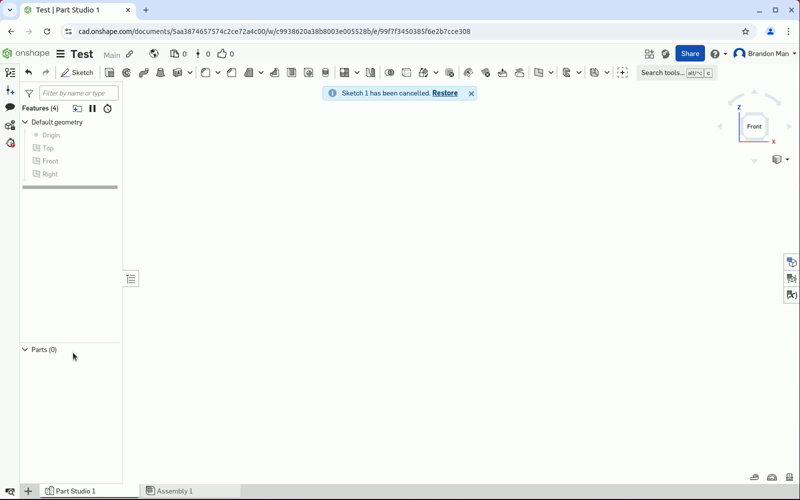
key_up(shift)
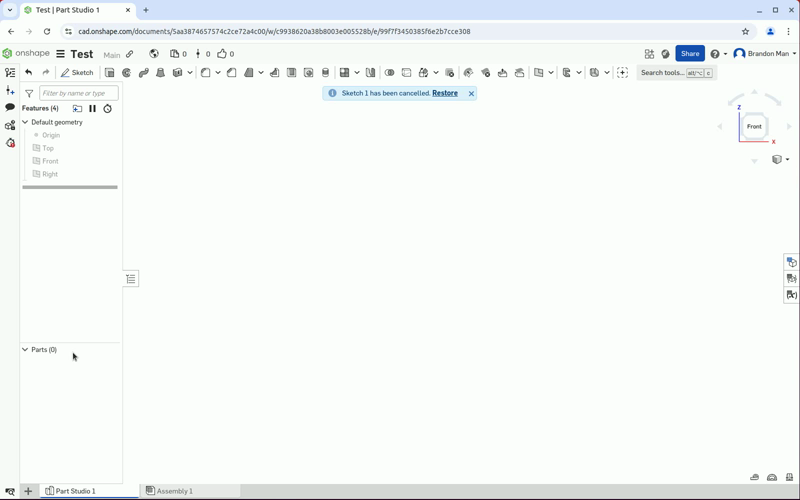
mouse_move(73, 352)
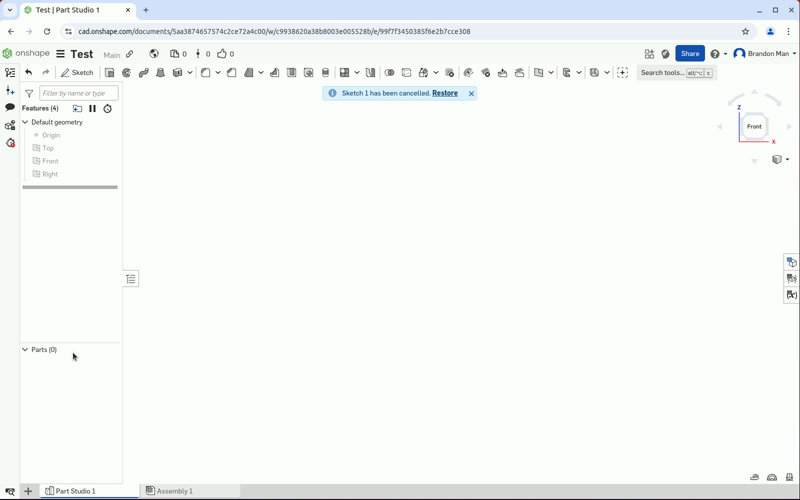
key(shift+y)
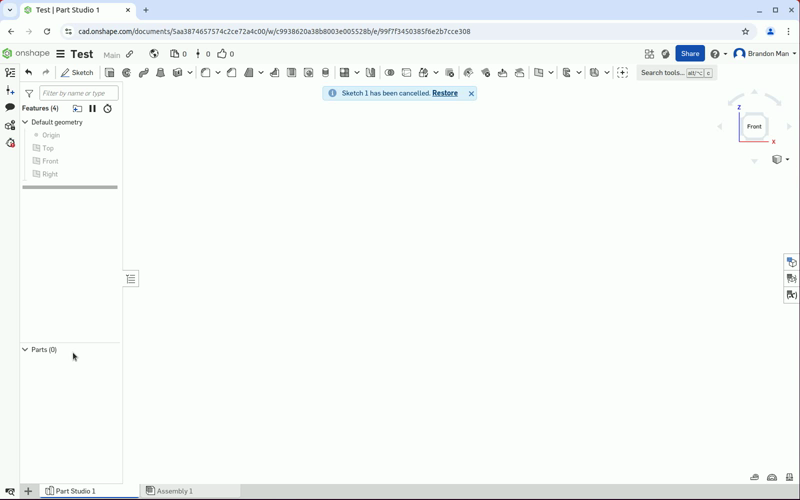
key(shift+s)
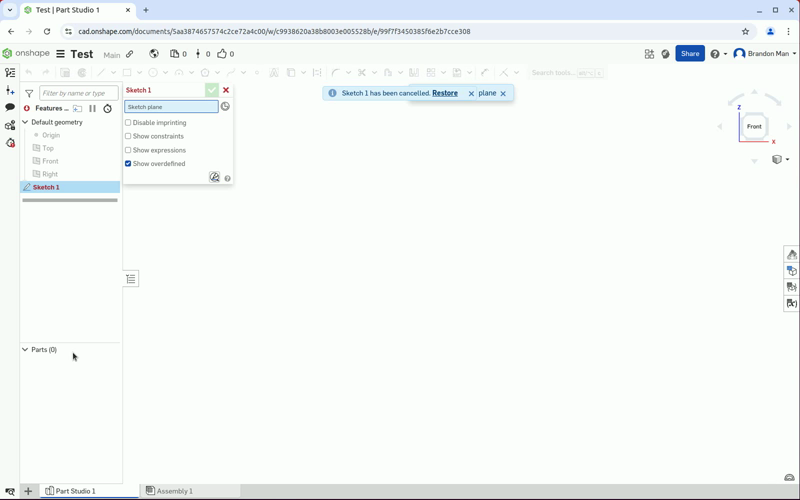
mouse_move(73, 163)
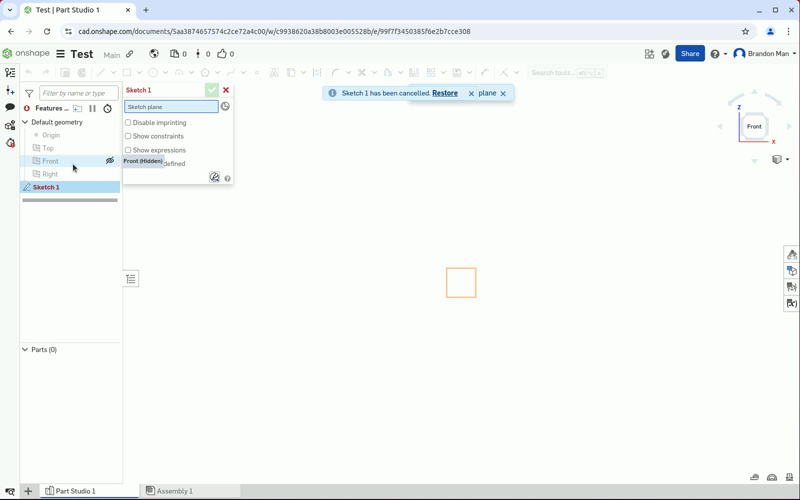
click(73, 163)
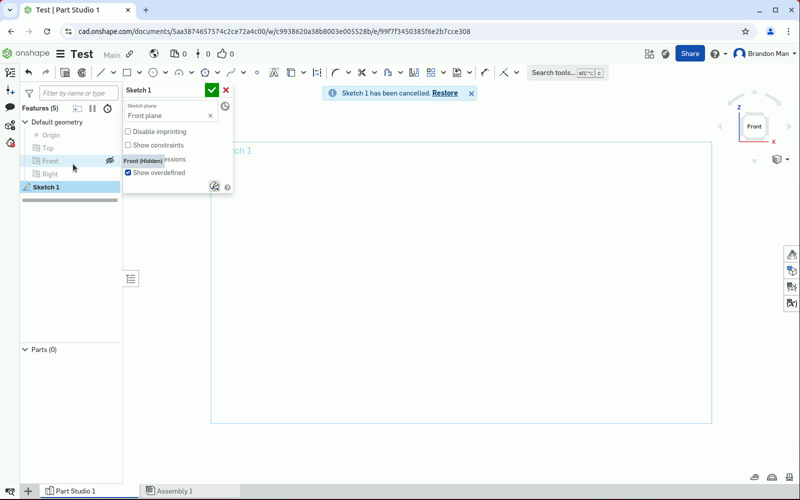
mouse_move(73, 352)
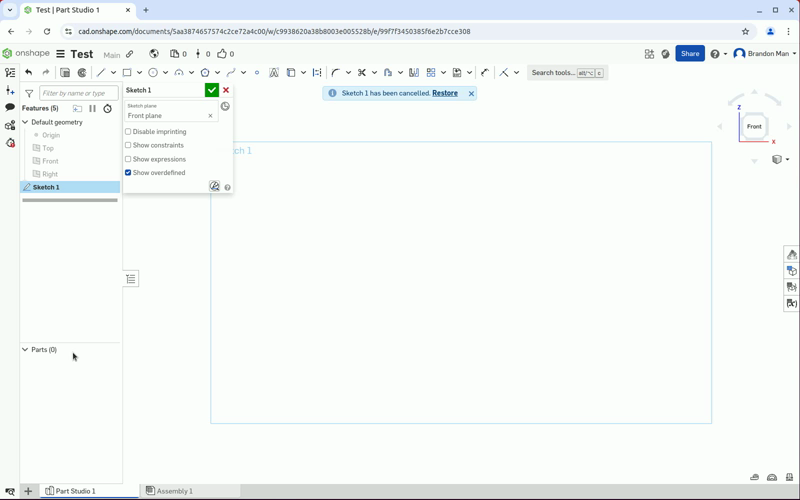
key(y)
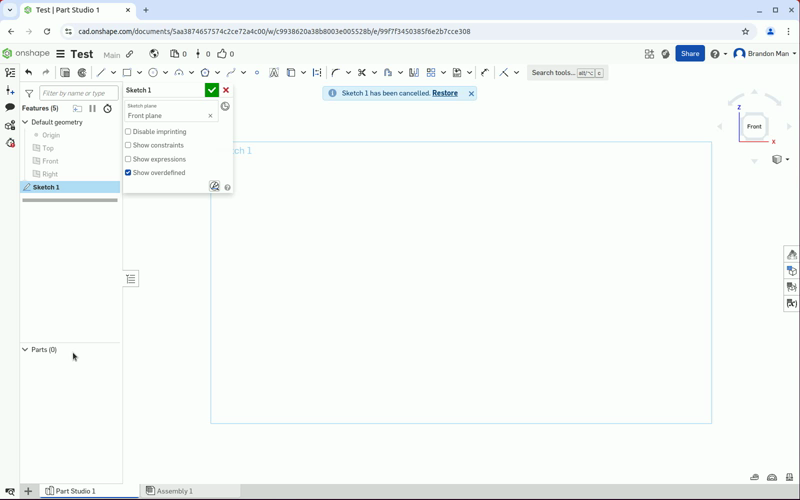
key(c)
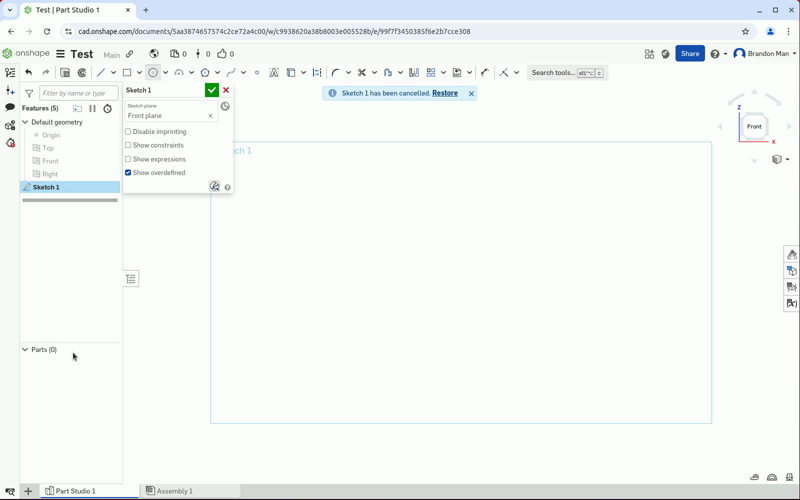
key_down(shift)
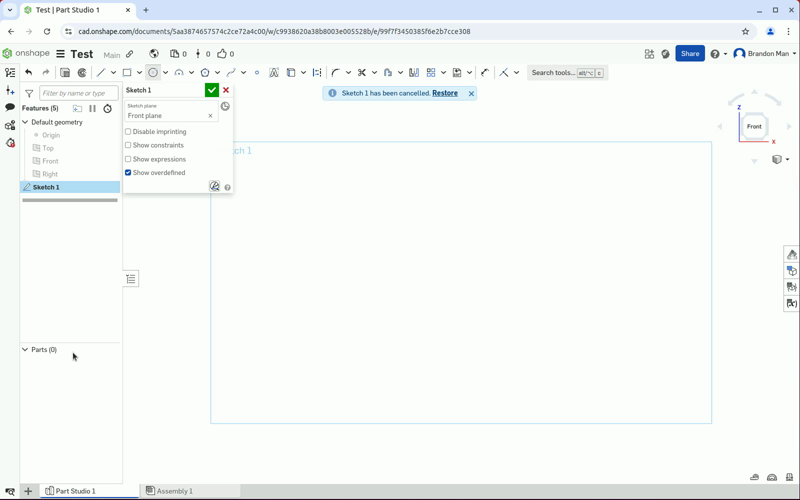
mouse_move(461, 282)
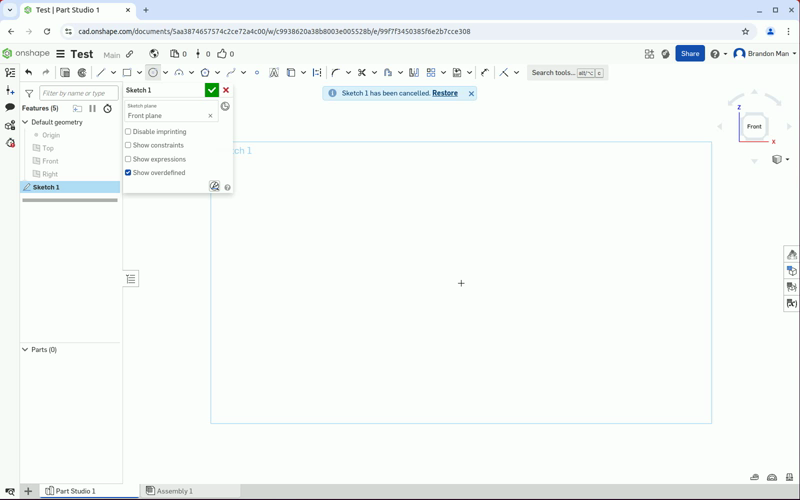
click(461, 282)
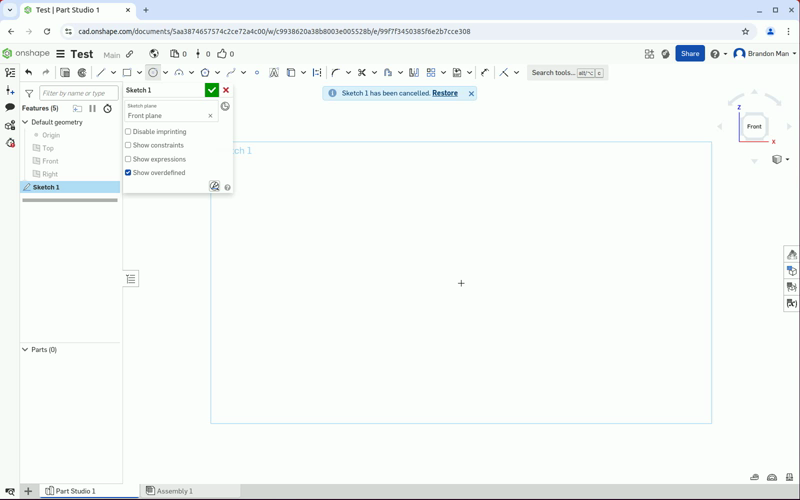
key_up(shift)
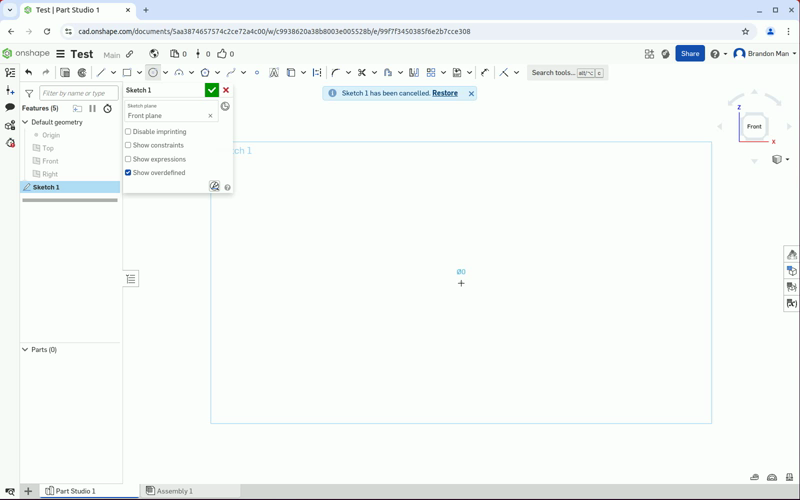
mouse_move(574, 282)
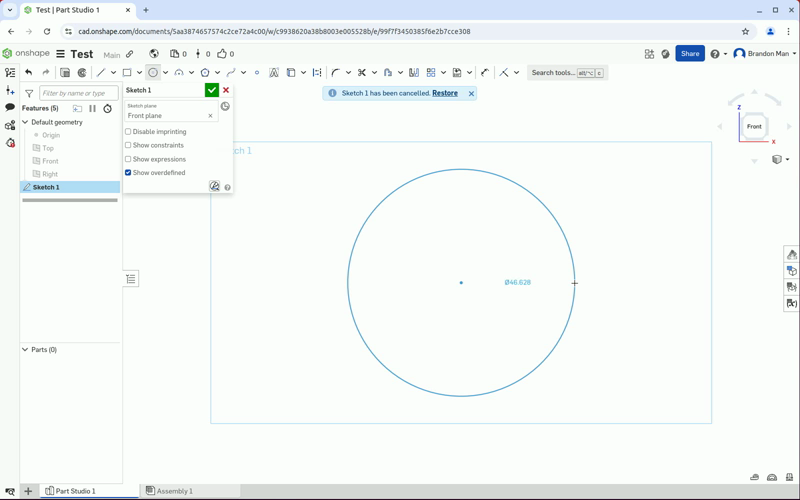
click(574, 282)
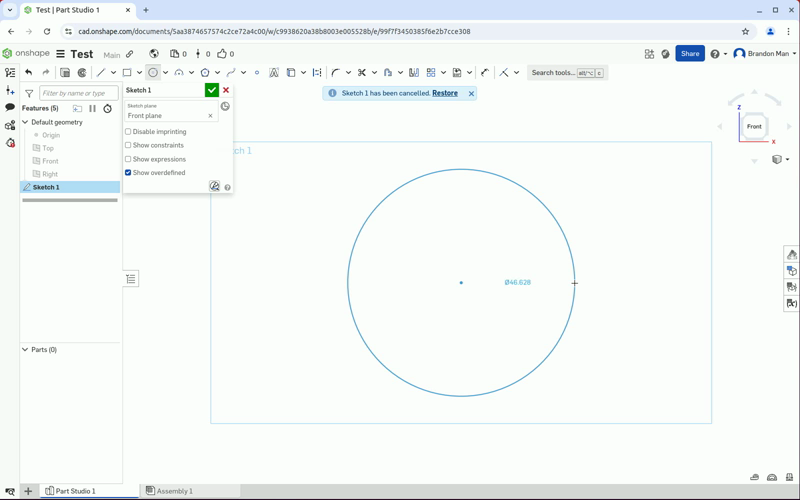
key(esc)
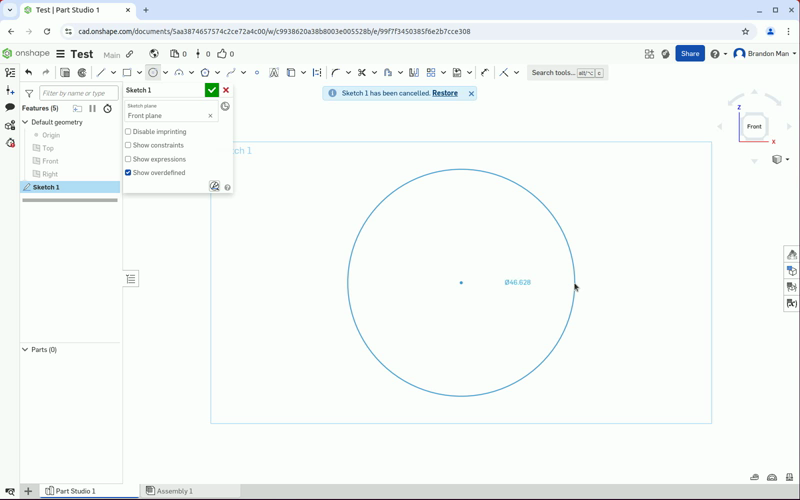
key(c)
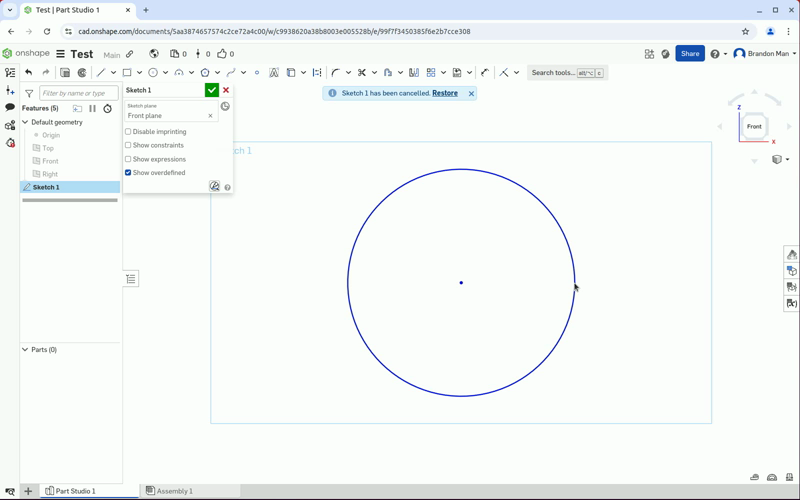
key_down(shift)
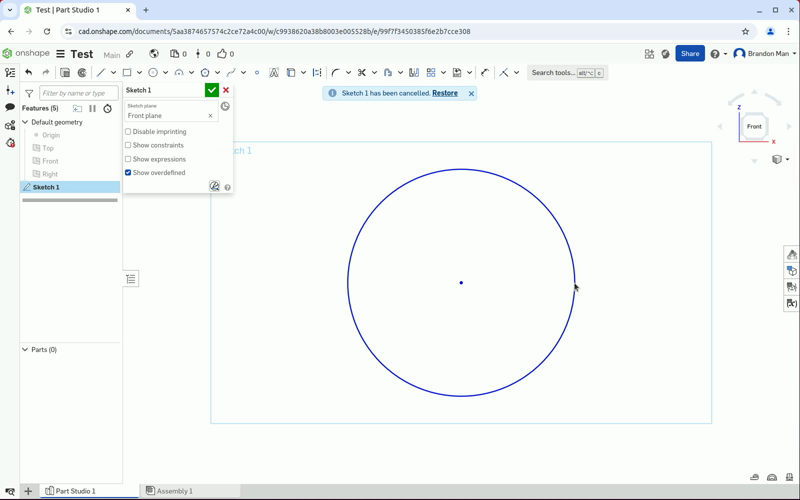
mouse_move(461, 282)
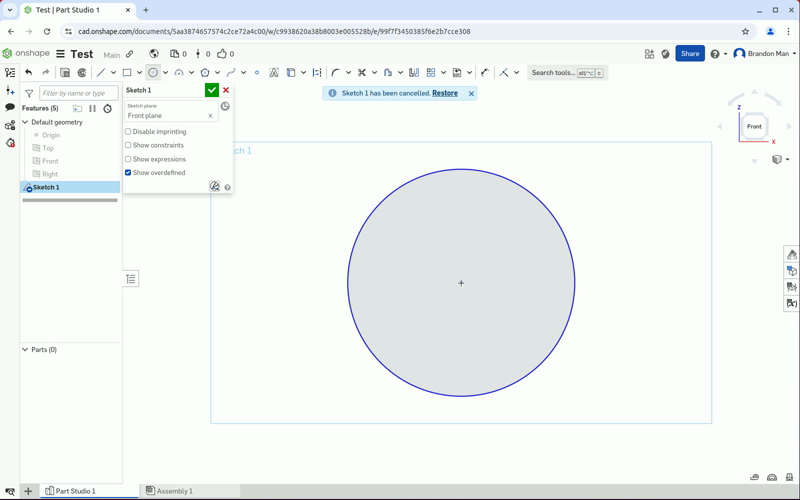
click(461, 282)
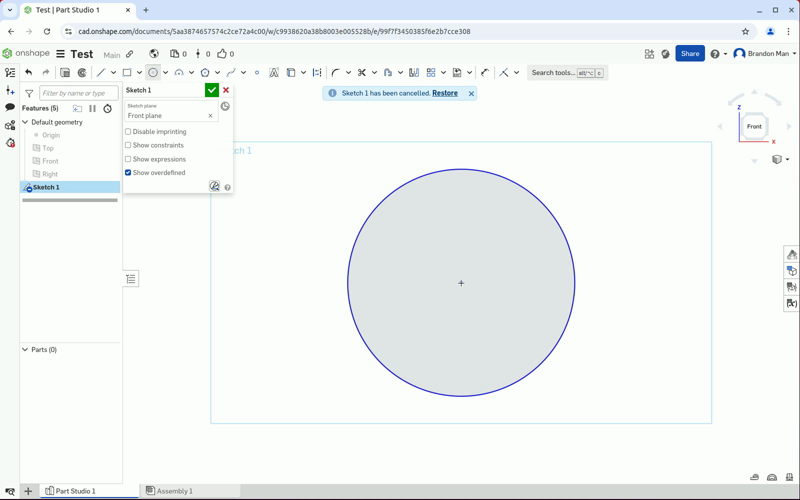
key_up(shift)
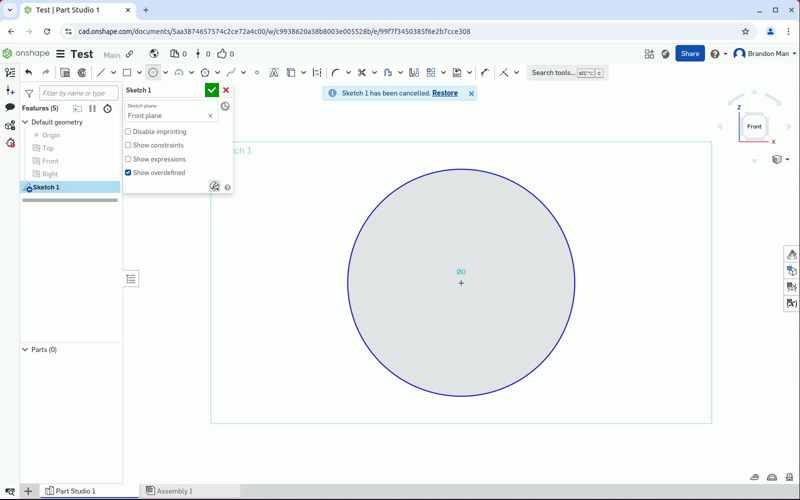
mouse_move(565, 282)
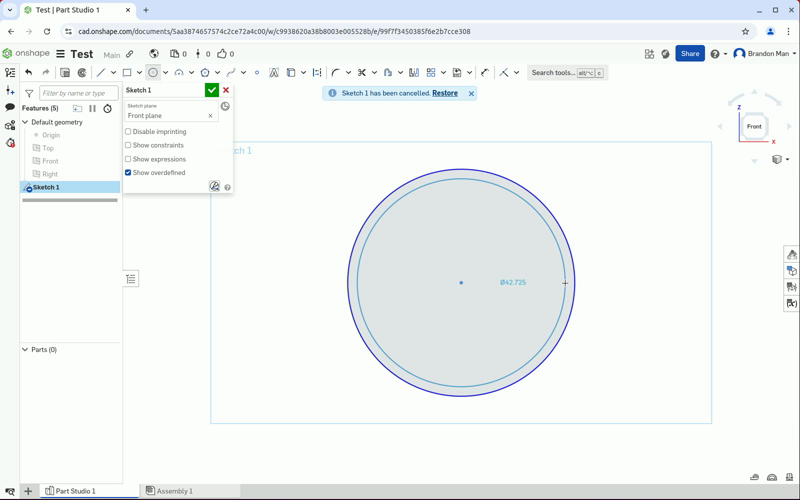
click(565, 282)
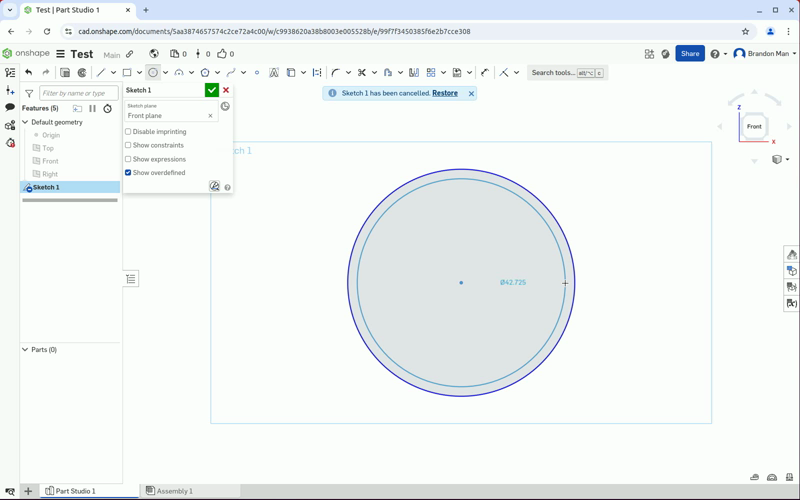
key(esc)
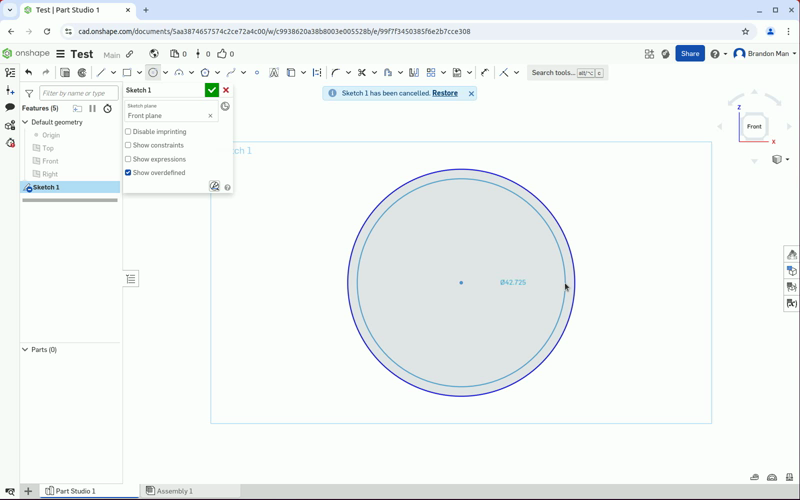
mouse_move(528, 368)
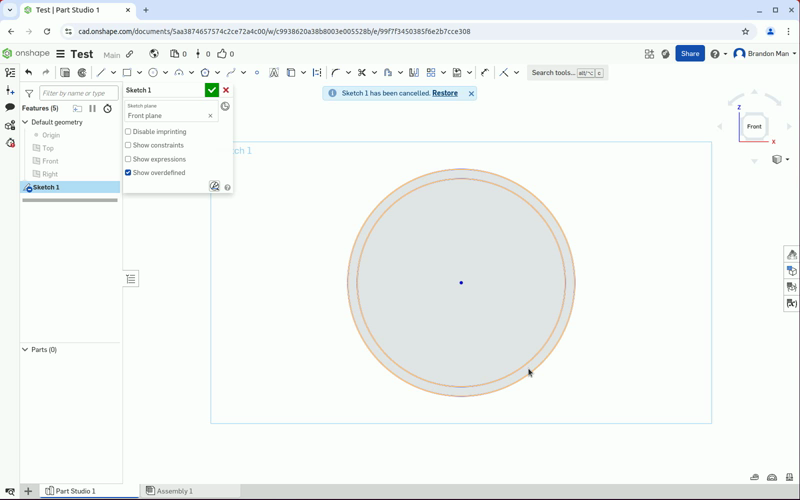
click(528, 368)
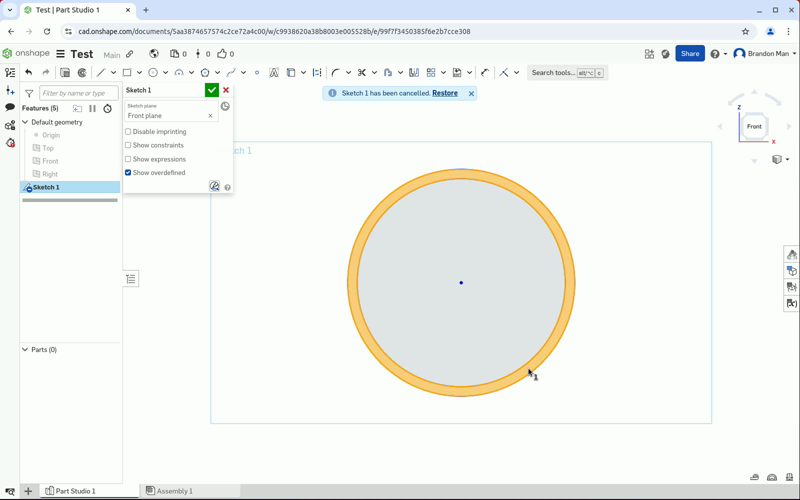
mouse_move(73, 352)
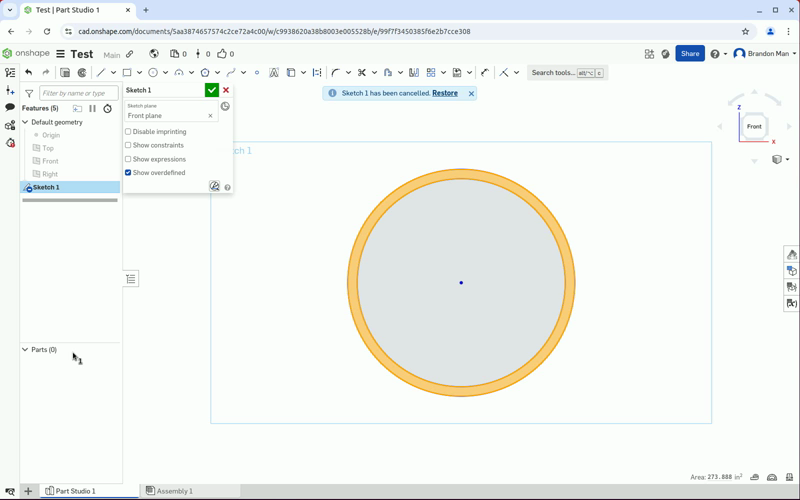
key(shift+y)
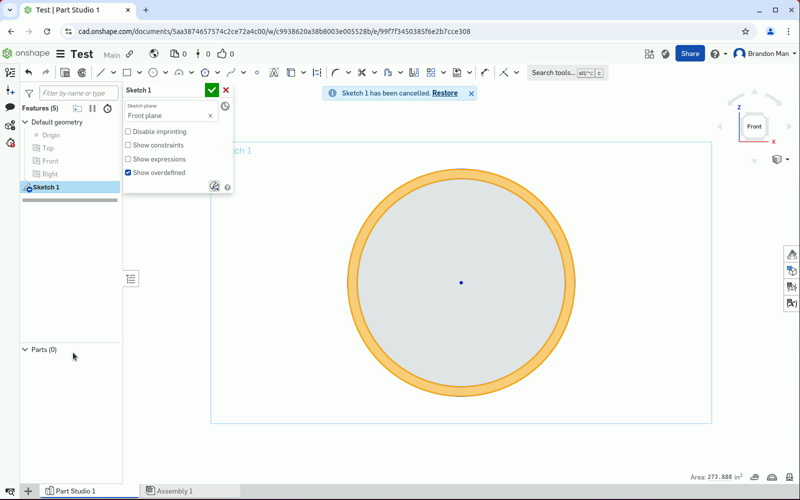
key(shift+e)
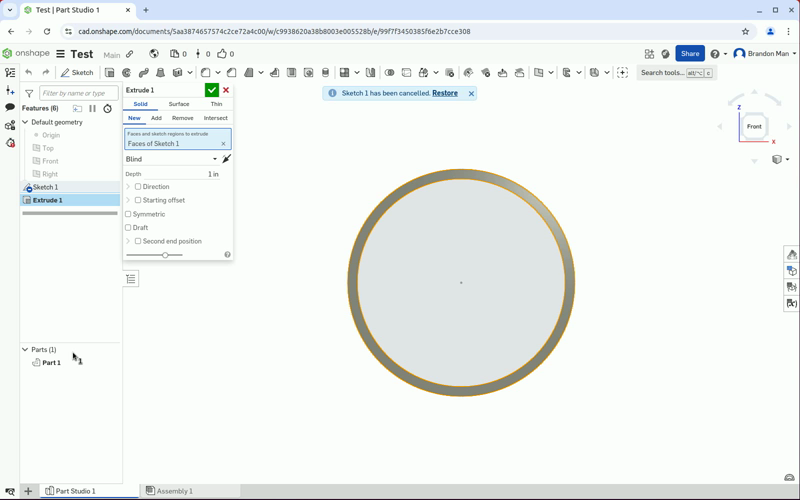
mouse_move(143, 106)
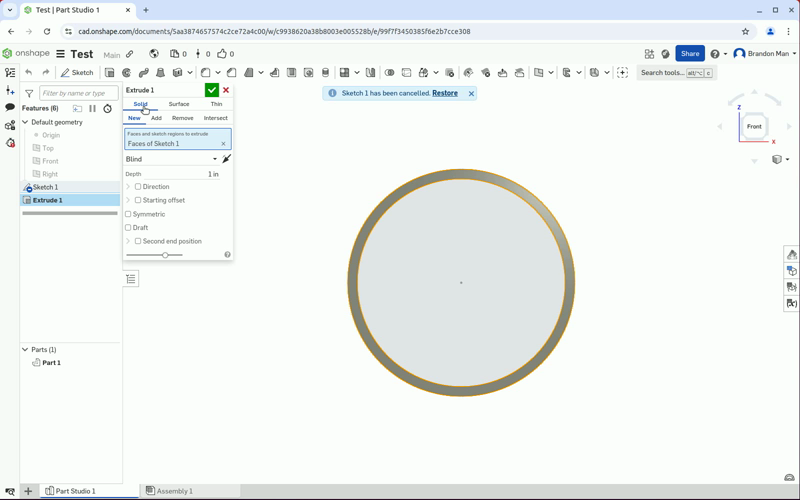
click(143, 106)
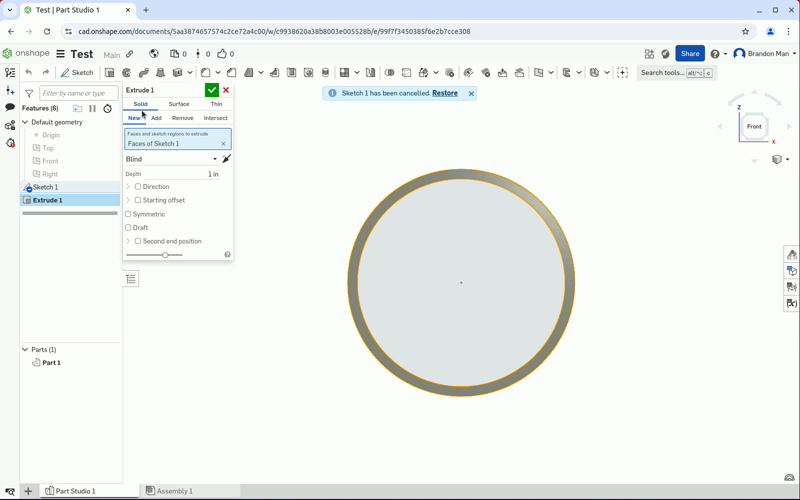
mouse_move(137, 120)
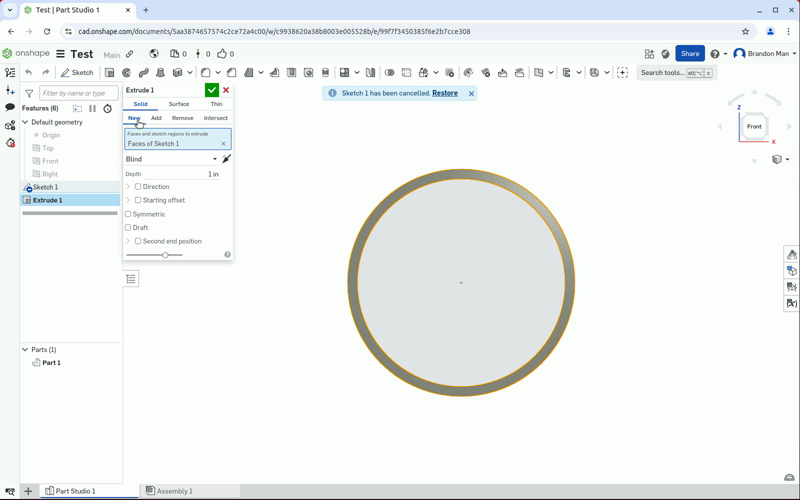
click(137, 120)
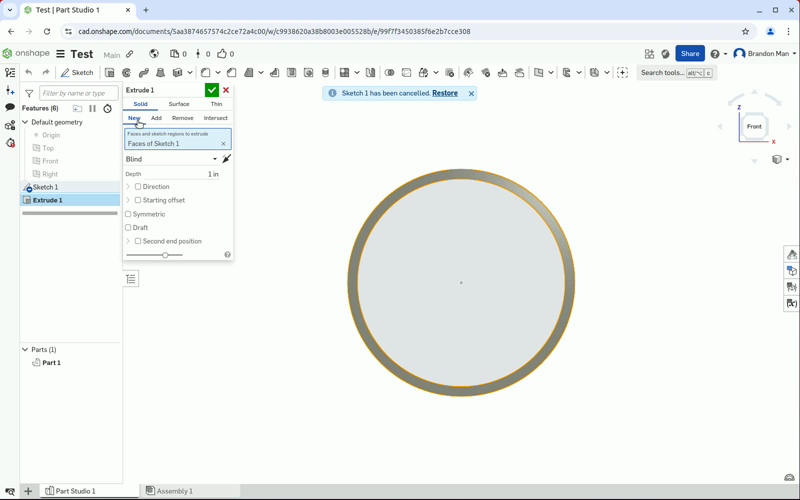
key(tab, 4)
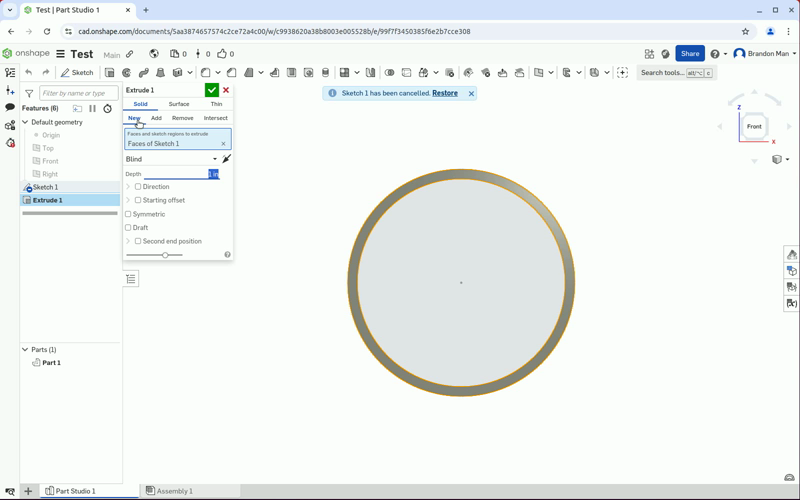
text(-0.722)
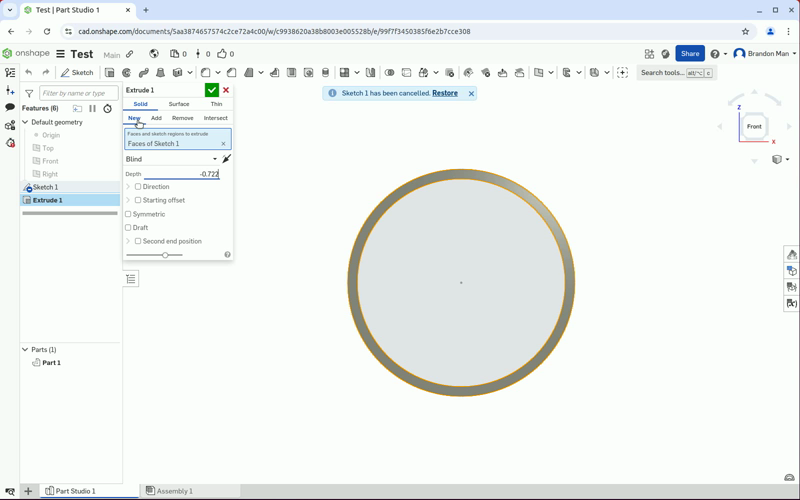
key(enter)
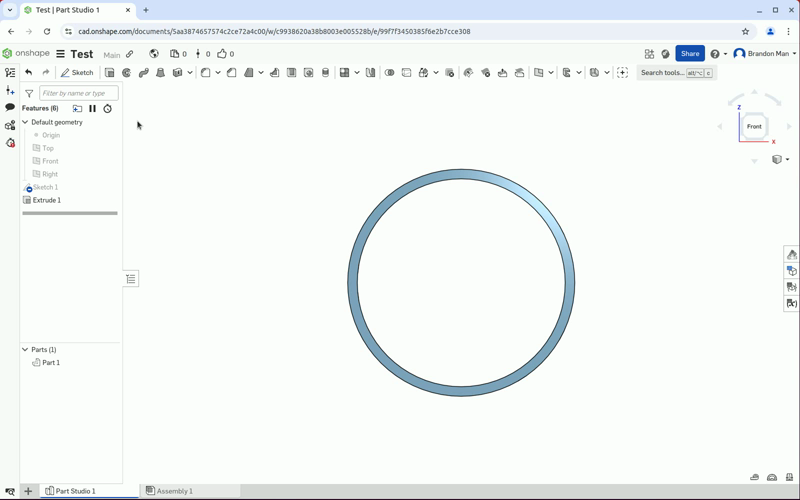
key(shift+h)
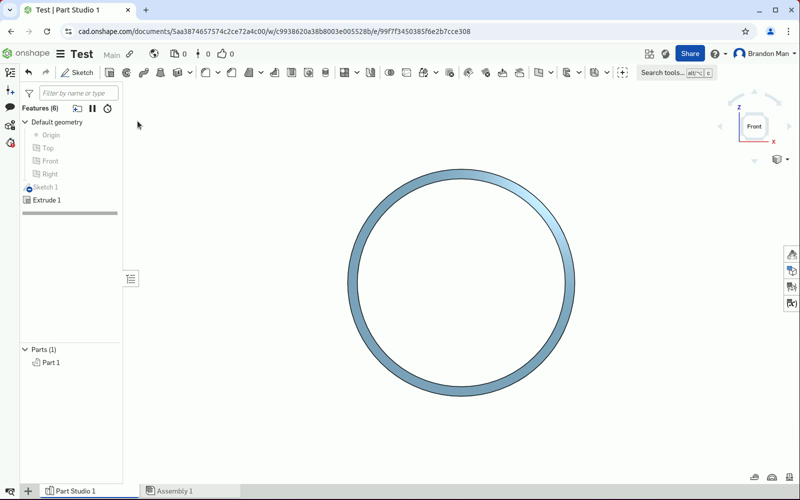
key(shift+h)
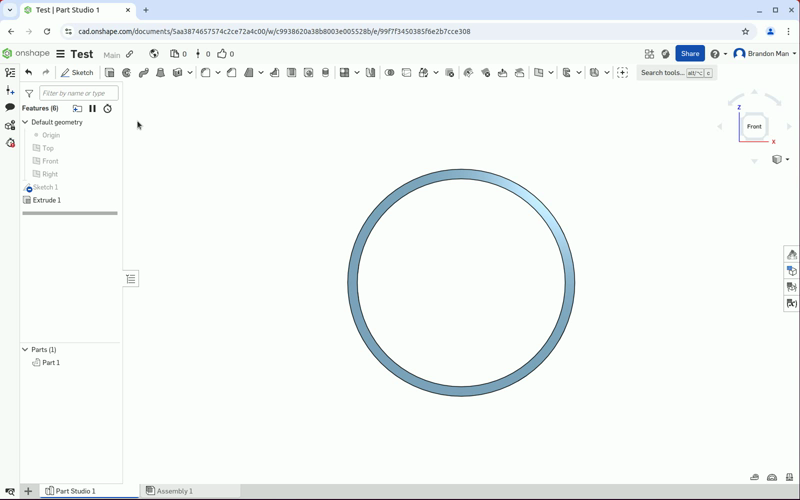
mouse_move(73, 189)
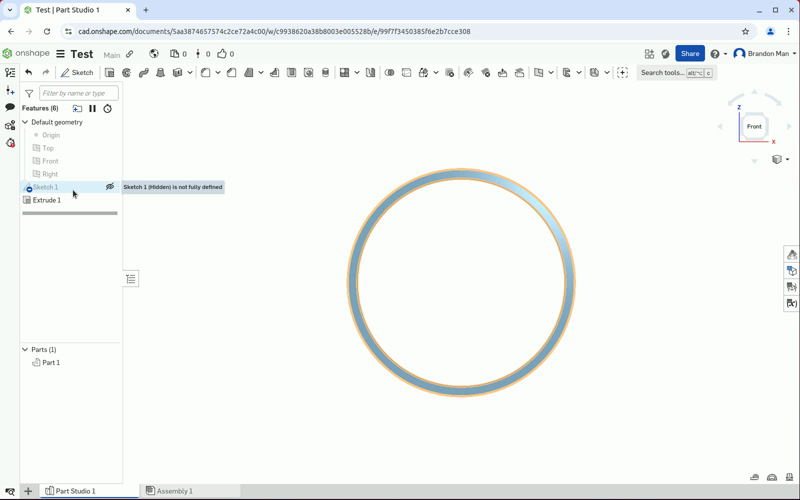
click(73, 189)
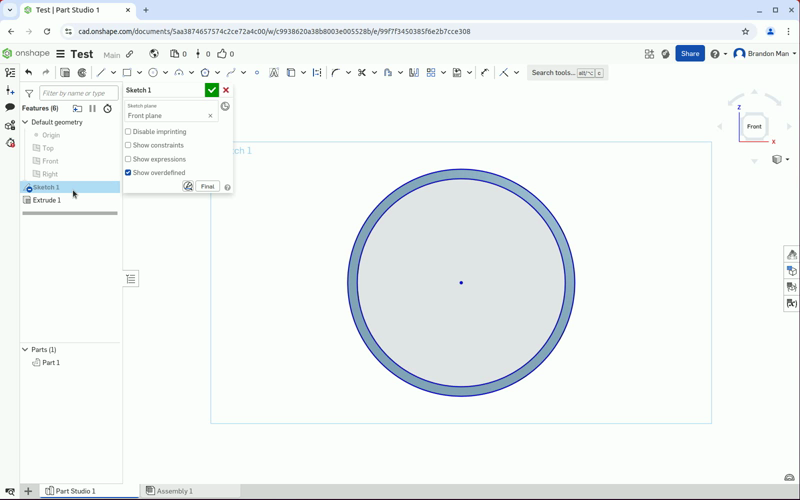
mouse_move(229, 92)
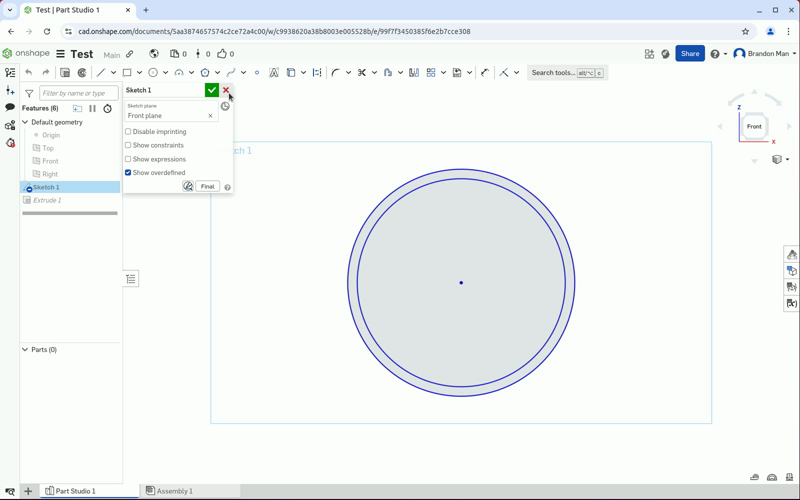
click(229, 92)
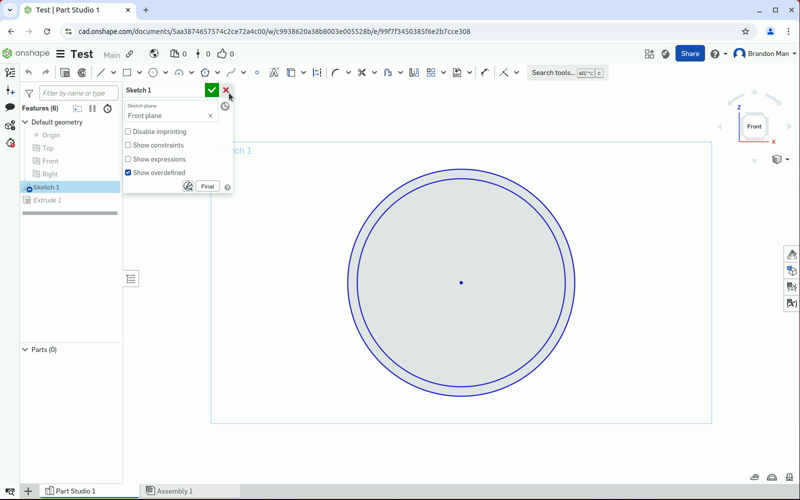
key(shift+s)
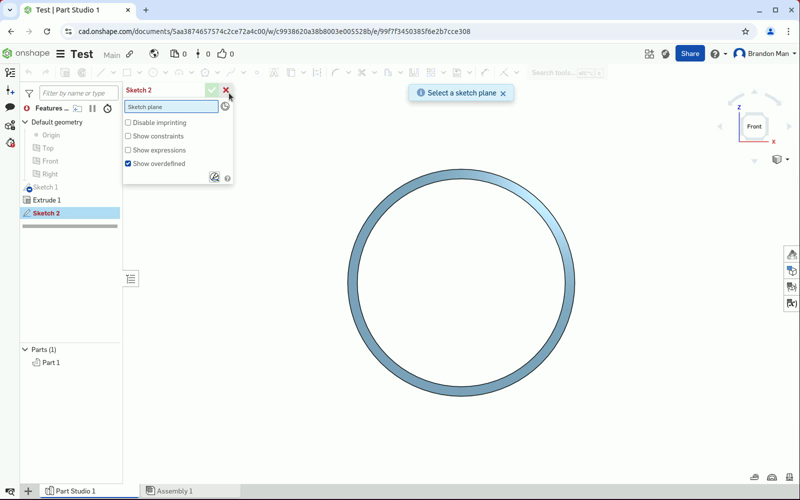
mouse_move(73, 163)
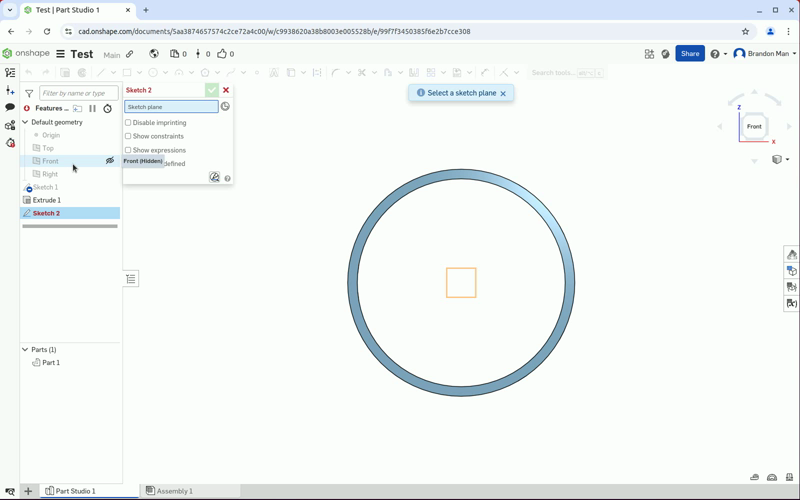
click(73, 163)
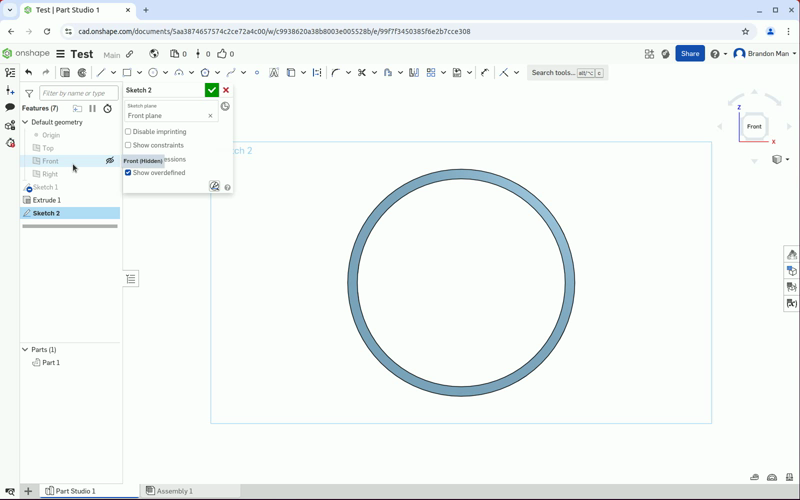
mouse_move(73, 352)
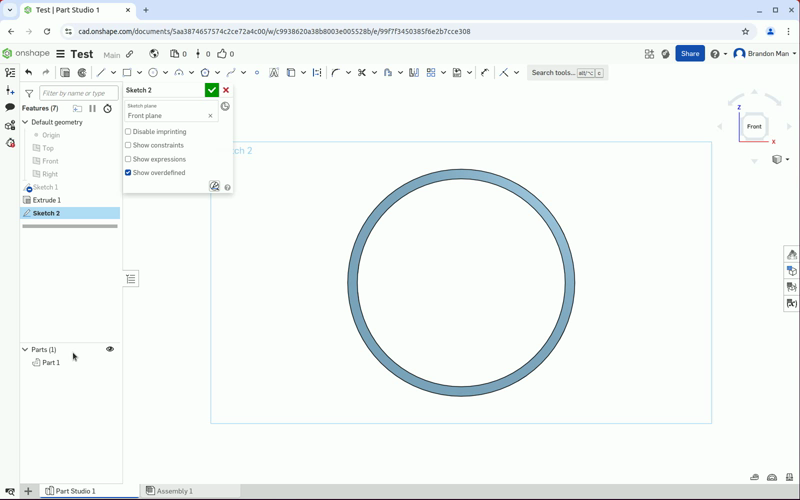
key(y)
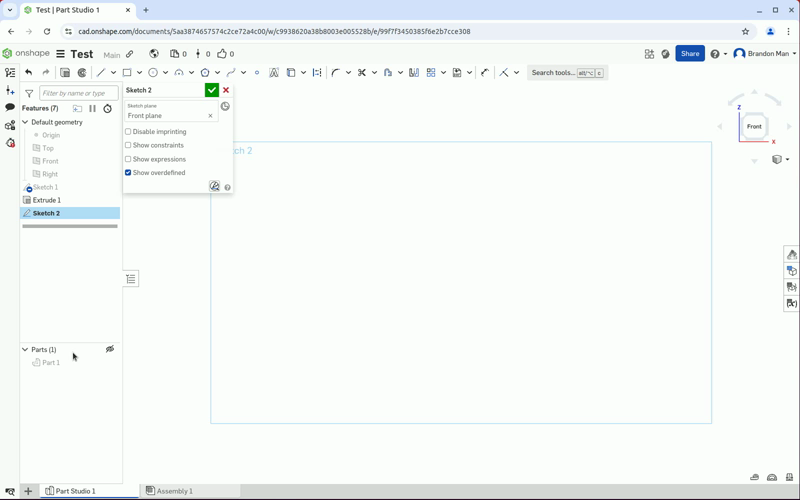
key(c)
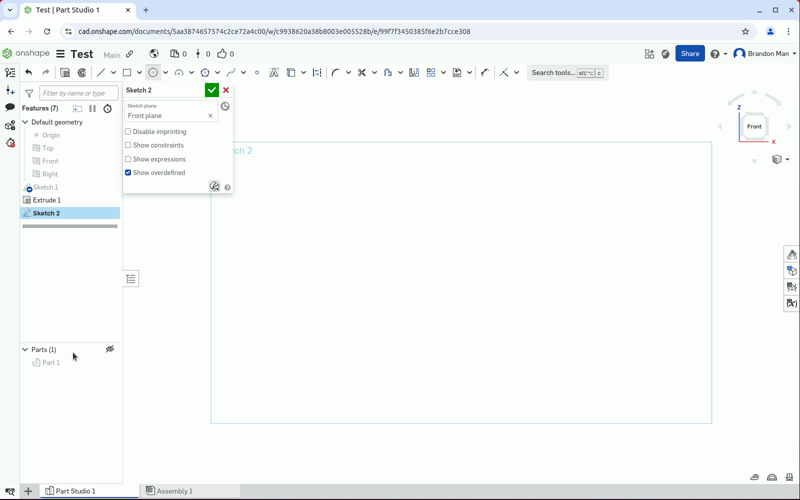
key_down(shift)
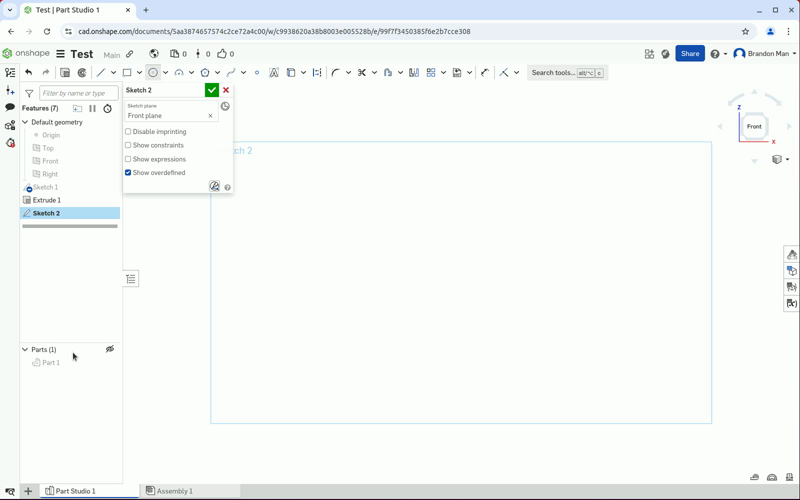
mouse_move(461, 282)
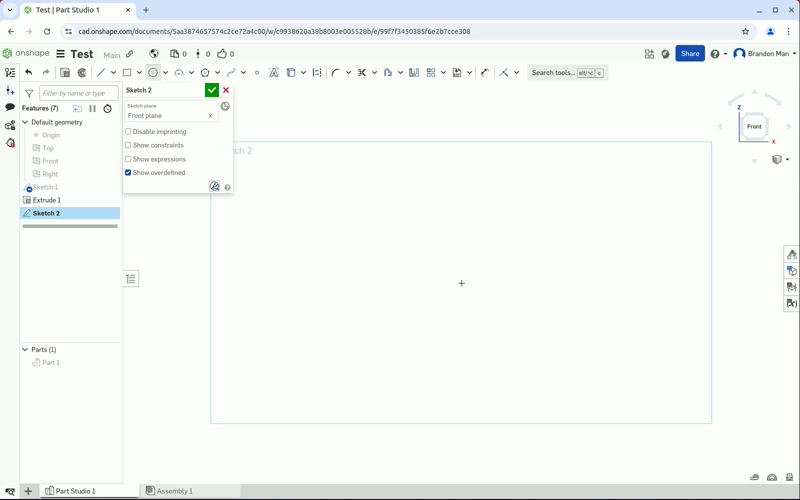
click(461, 282)
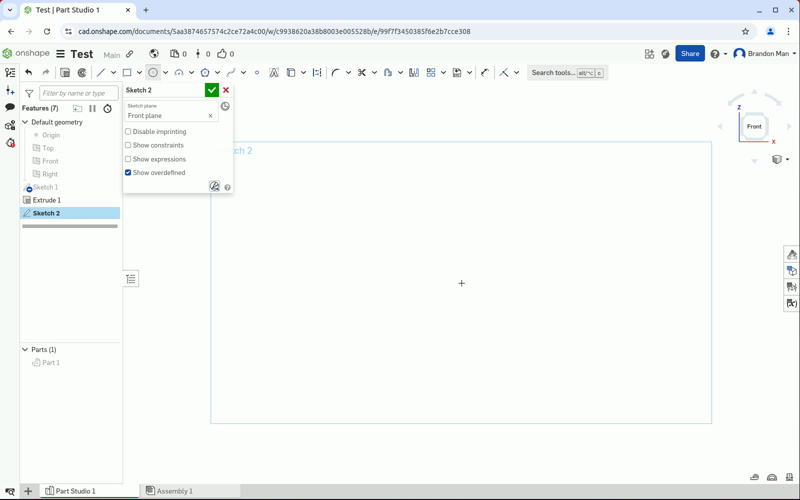
key_up(shift)
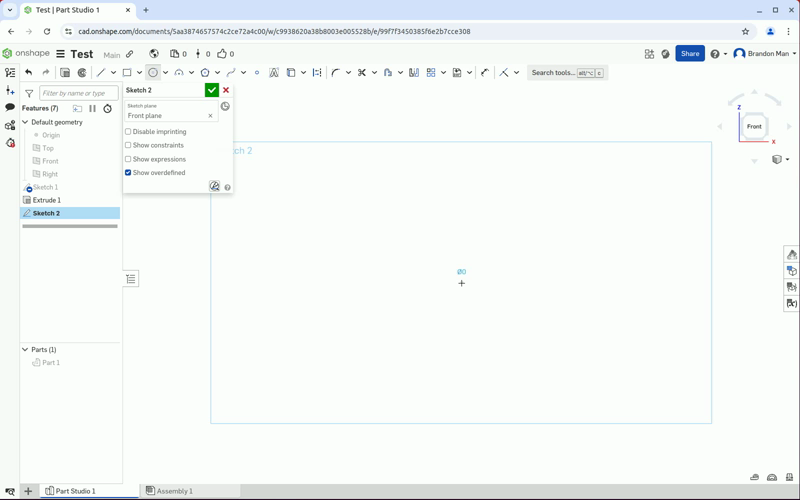
mouse_move(567, 282)
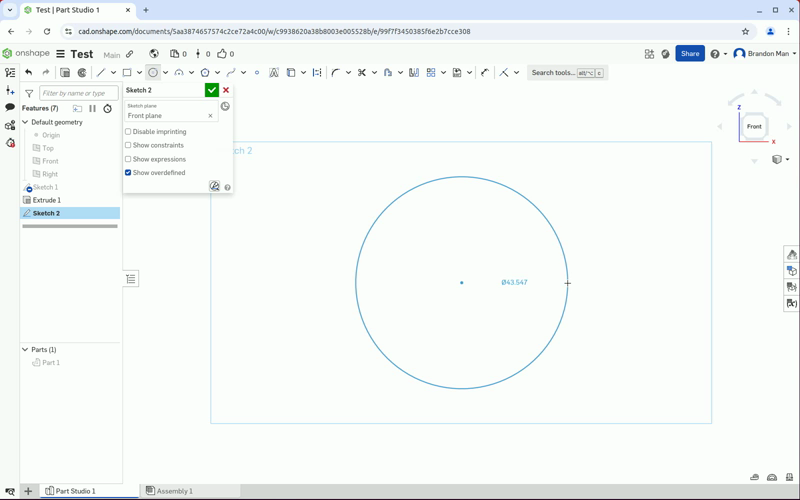
click(567, 282)
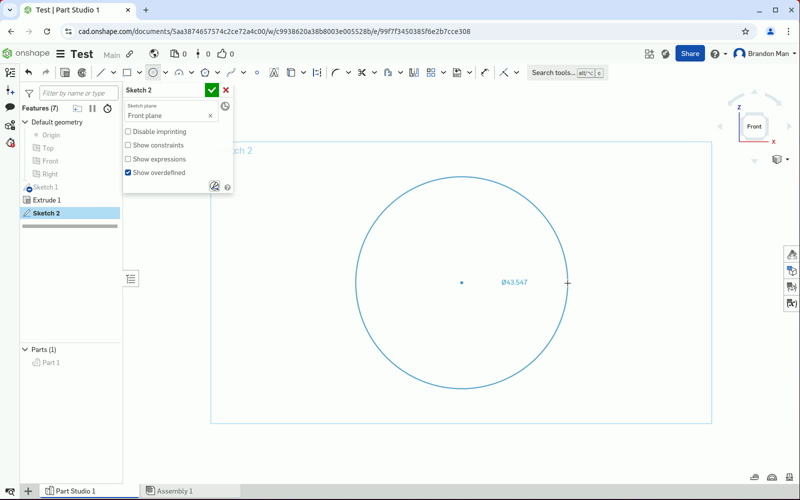
key(esc)
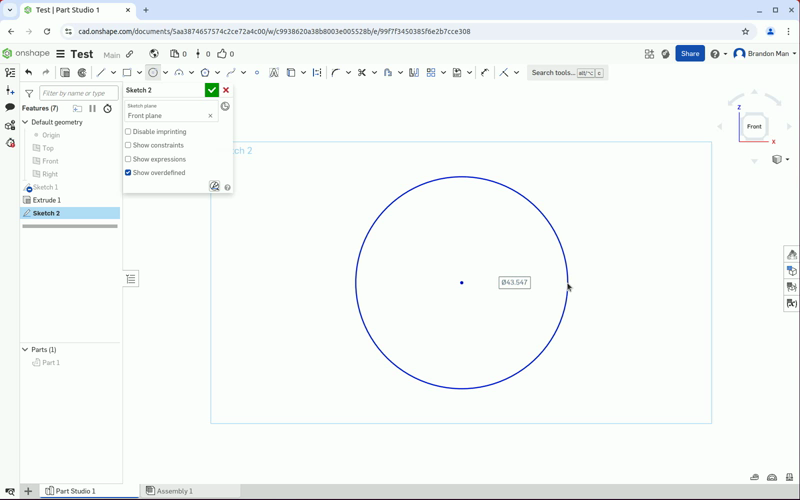
key(c)
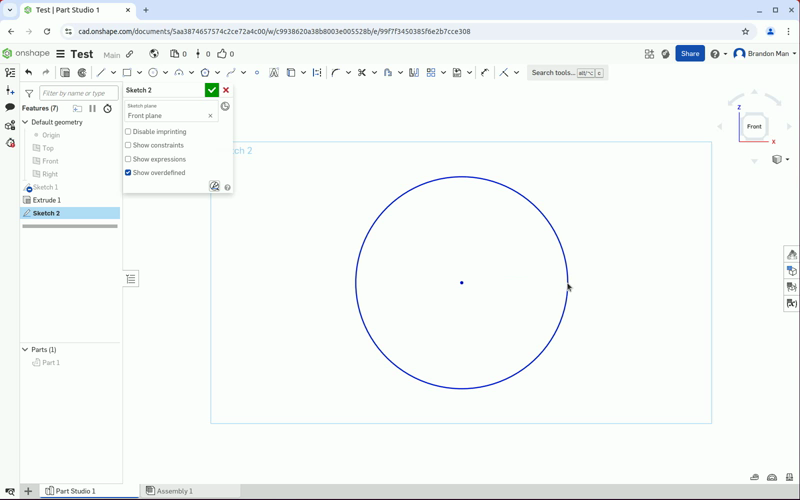
key_down(shift)
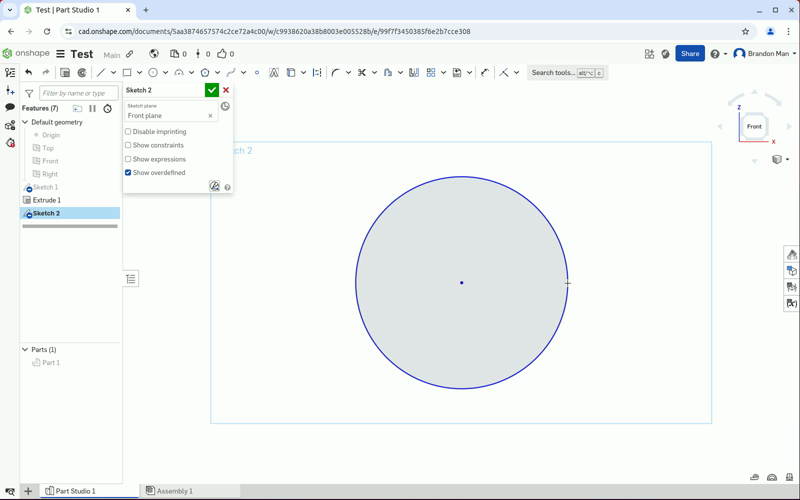
mouse_move(461, 282)
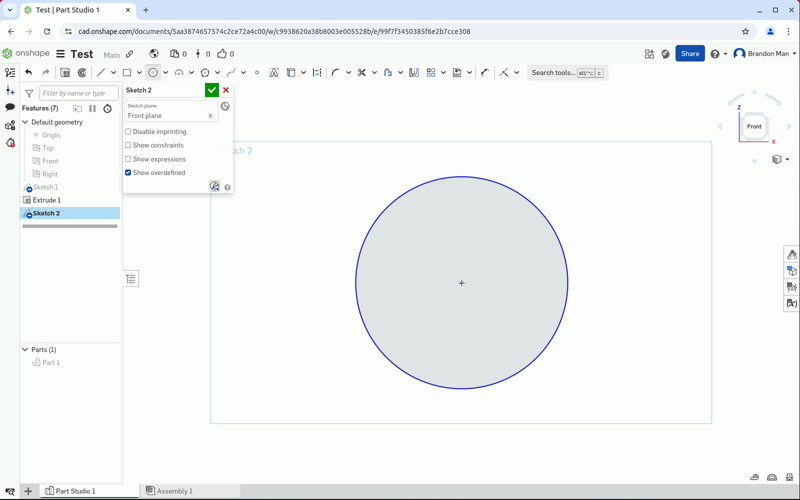
click(461, 282)
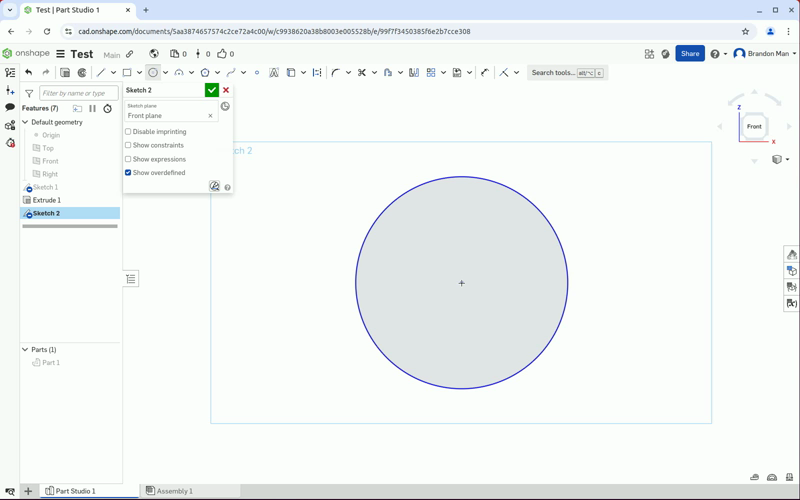
key_up(shift)
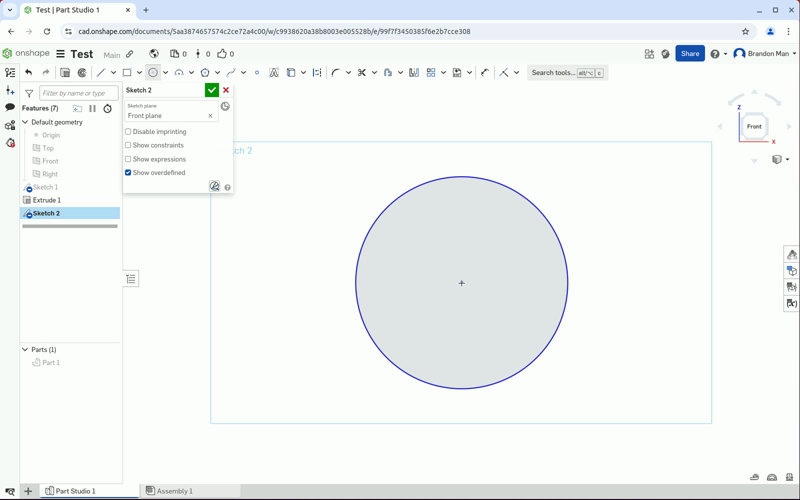
mouse_move(565, 282)
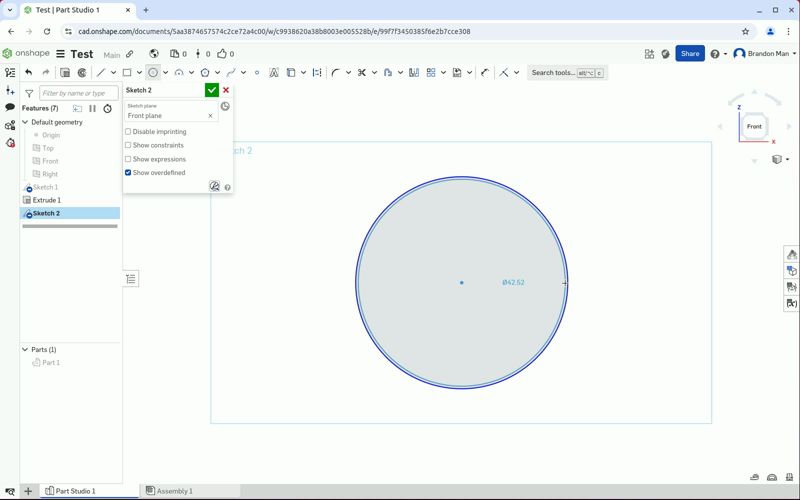
scroll(6)
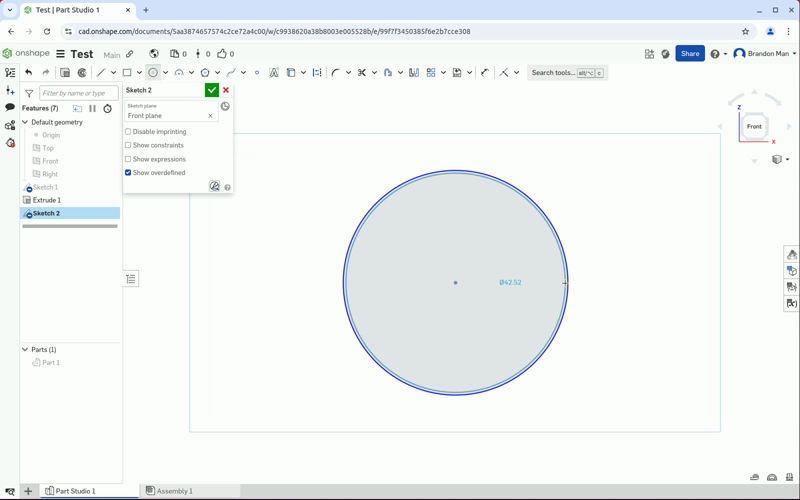
scroll(6)
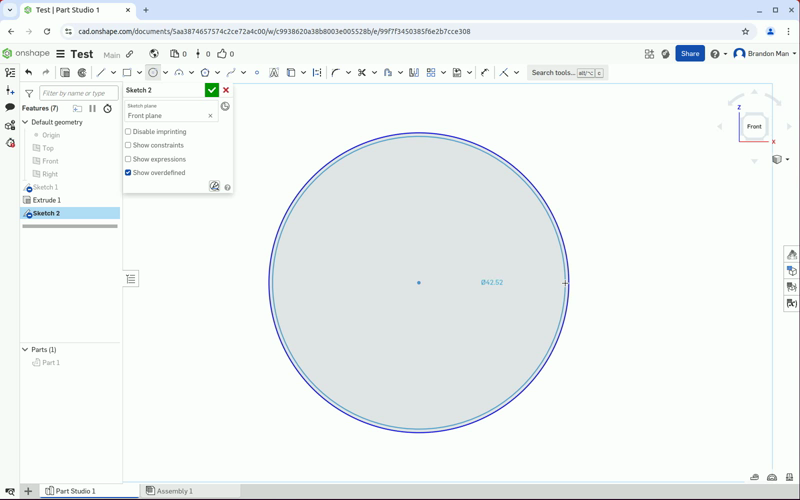
scroll(6)
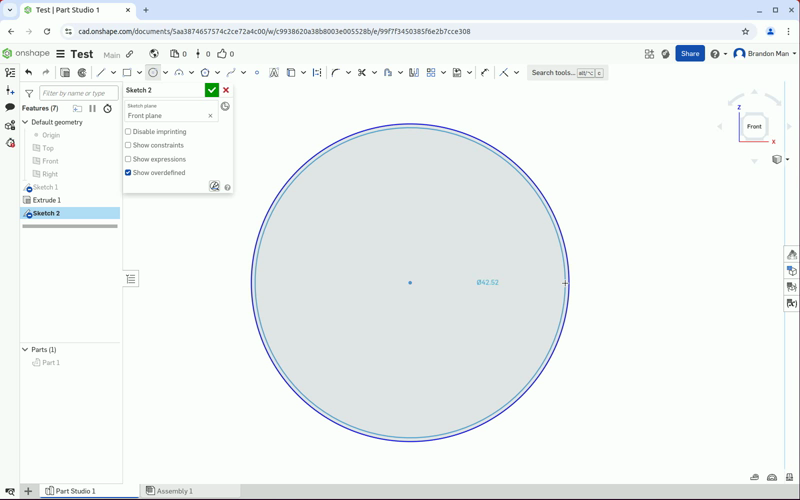
scroll(6)
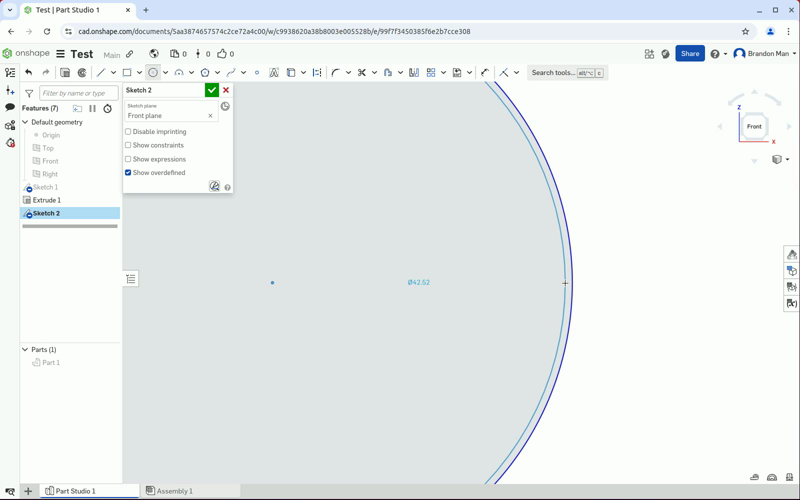
scroll(6)
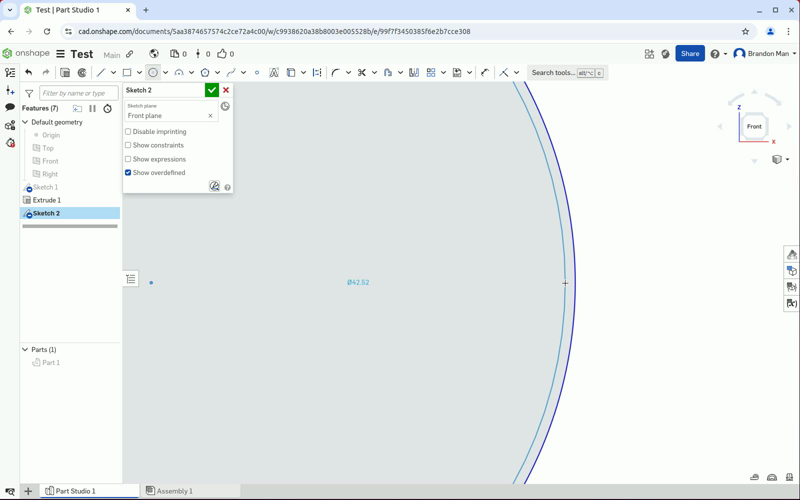
scroll(6)
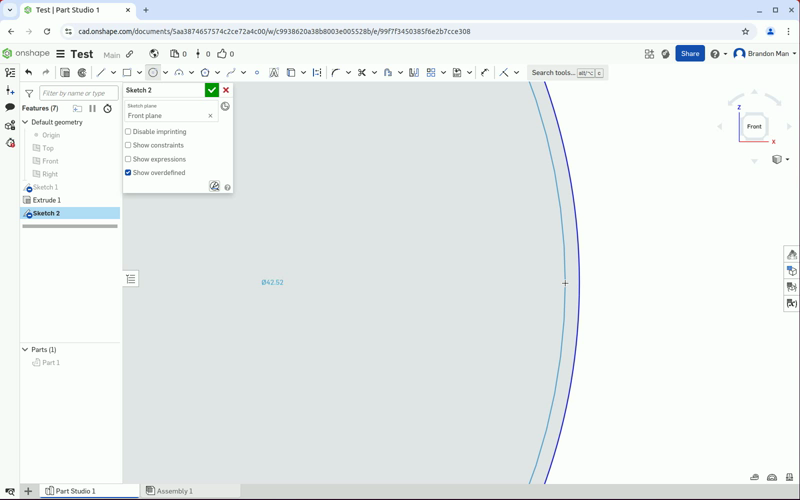
scroll(6)
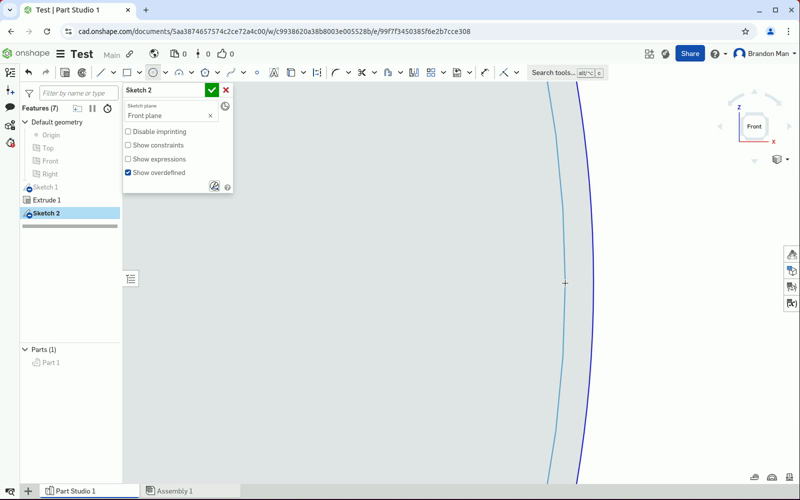
click(565, 282)
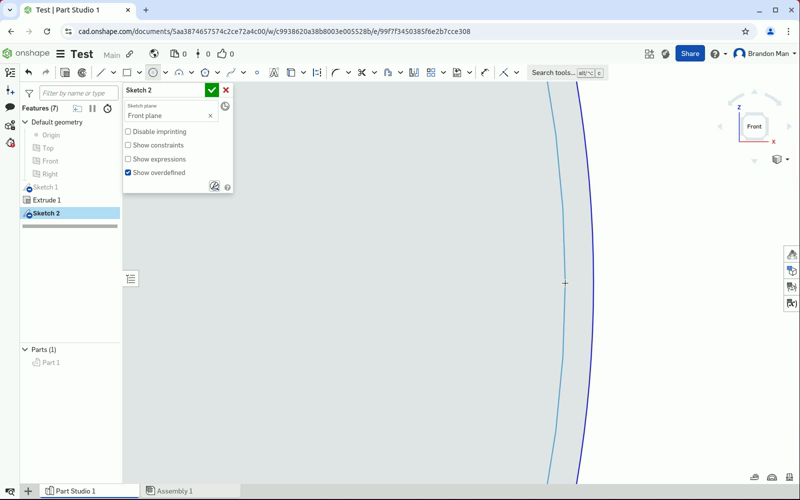
scroll(-6)
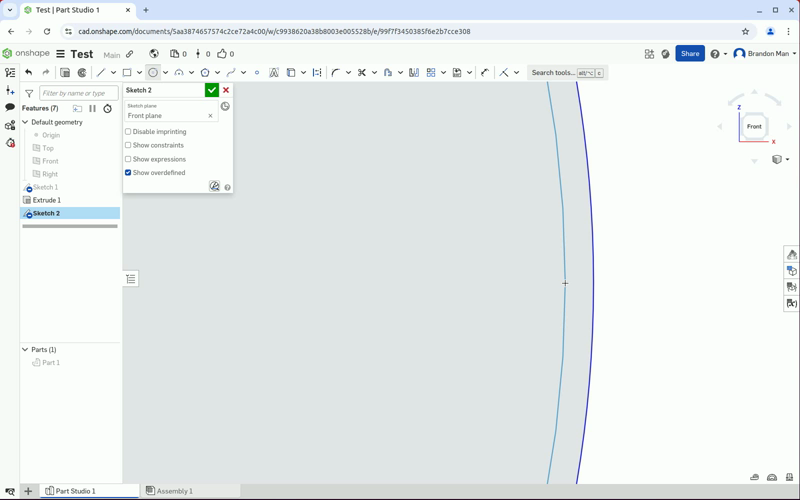
scroll(-6)
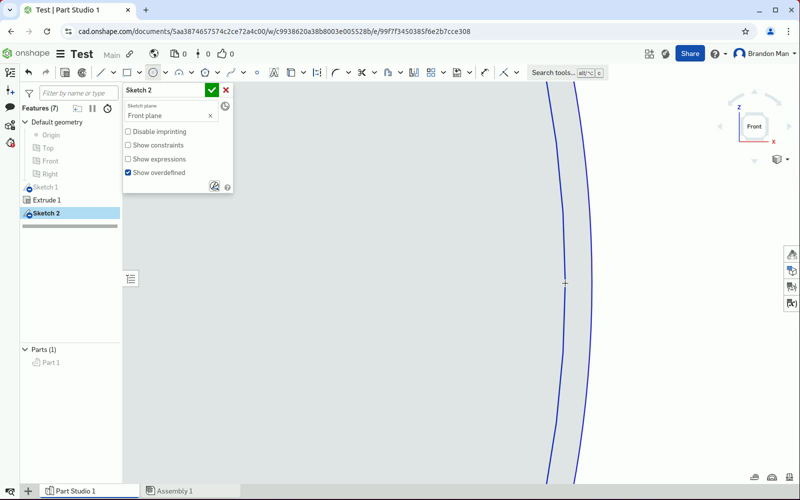
scroll(-6)
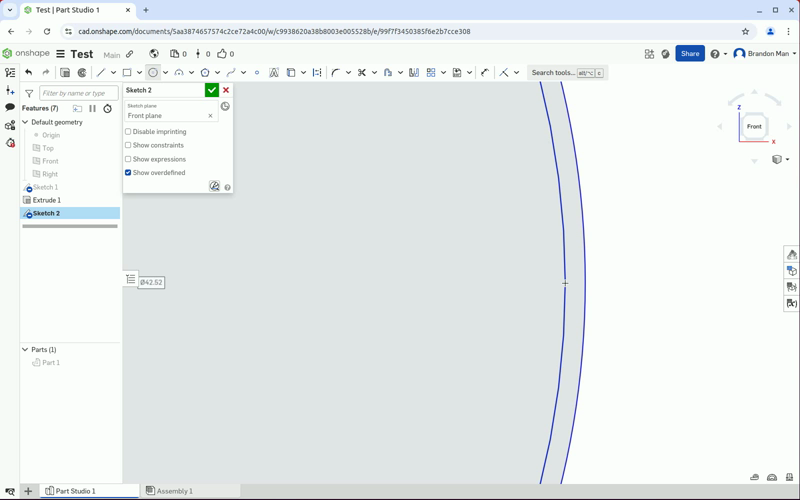
scroll(-6)
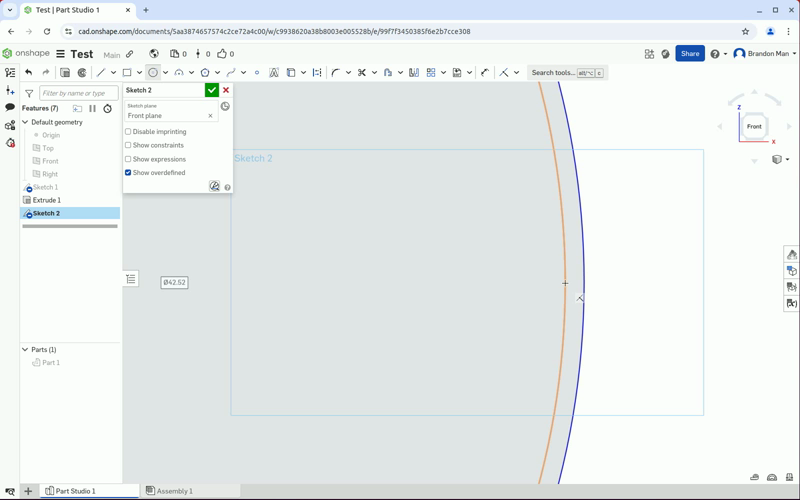
scroll(-6)
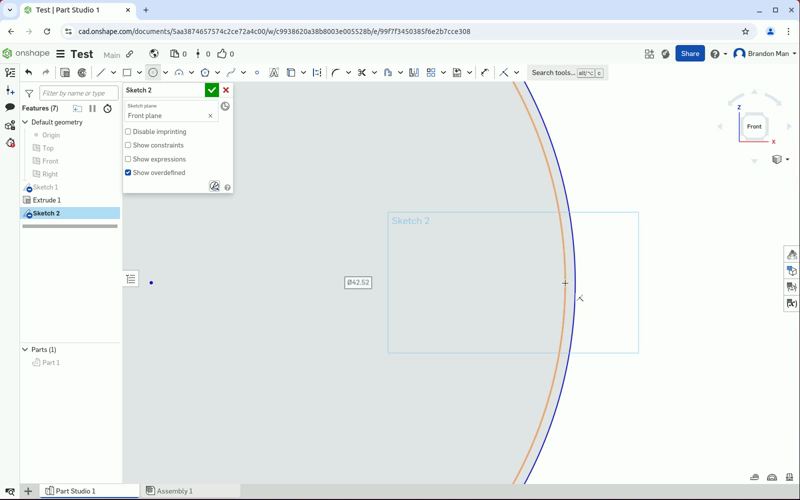
scroll(-6)
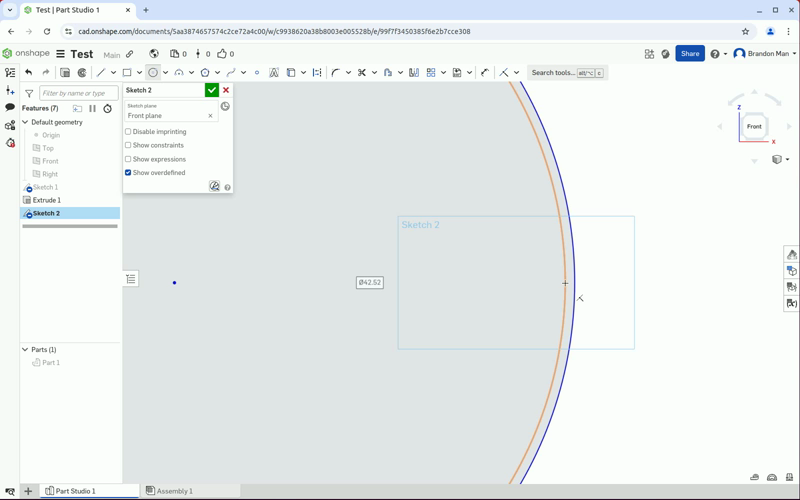
scroll(-6)
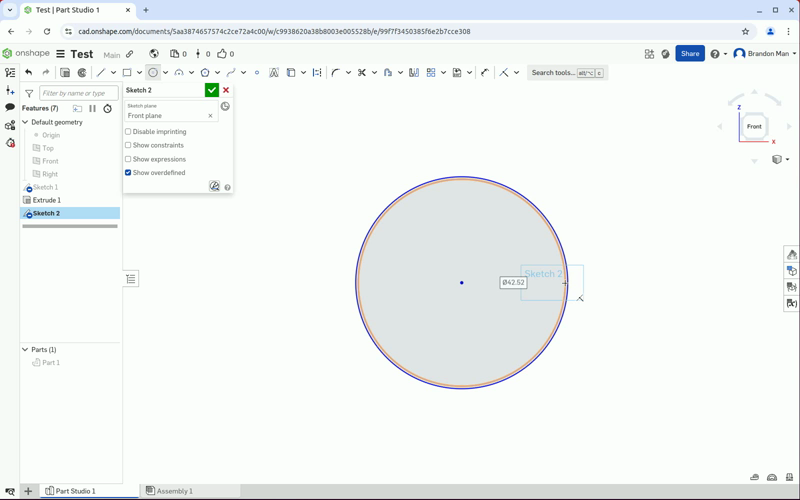
key(esc)
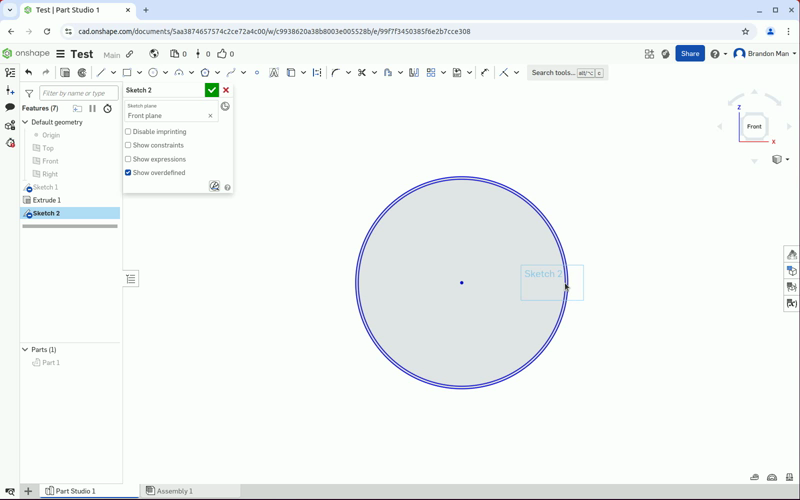
mouse_move(563, 257)
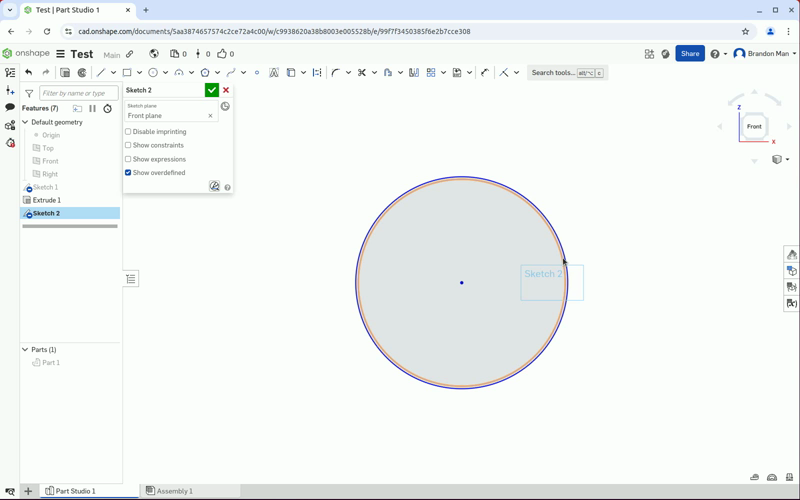
scroll(6)
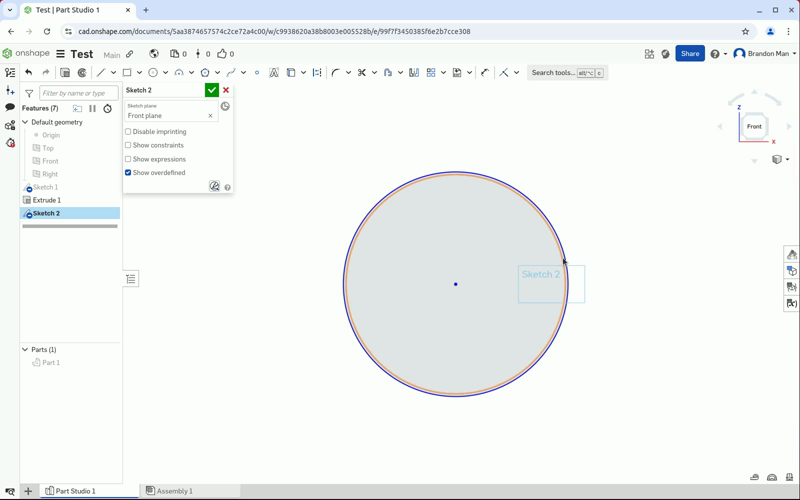
scroll(6)
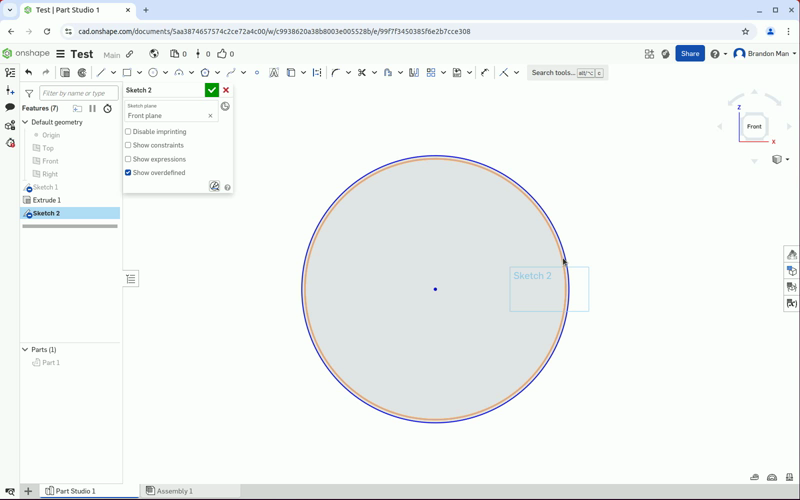
scroll(6)
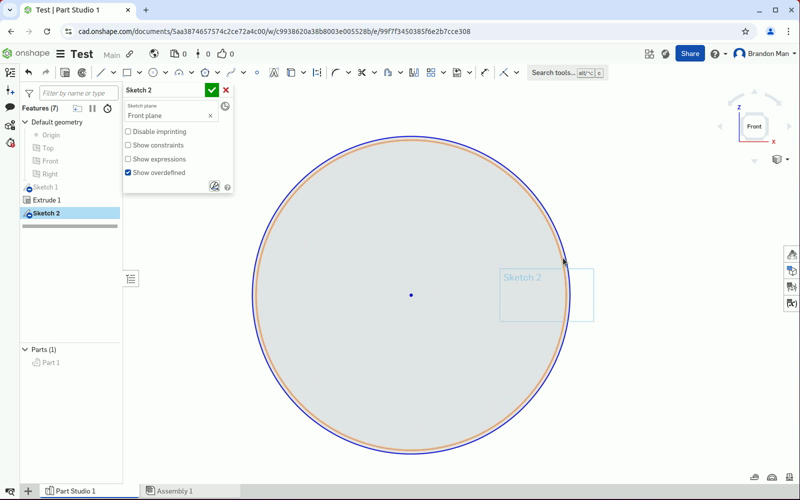
scroll(6)
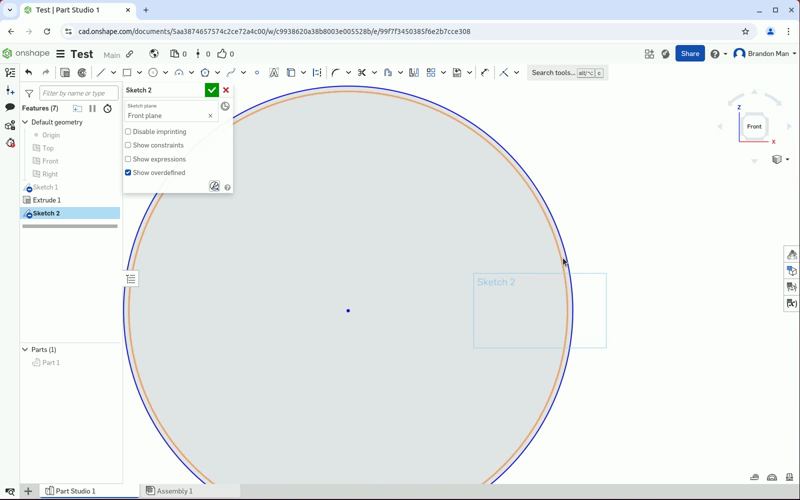
scroll(6)
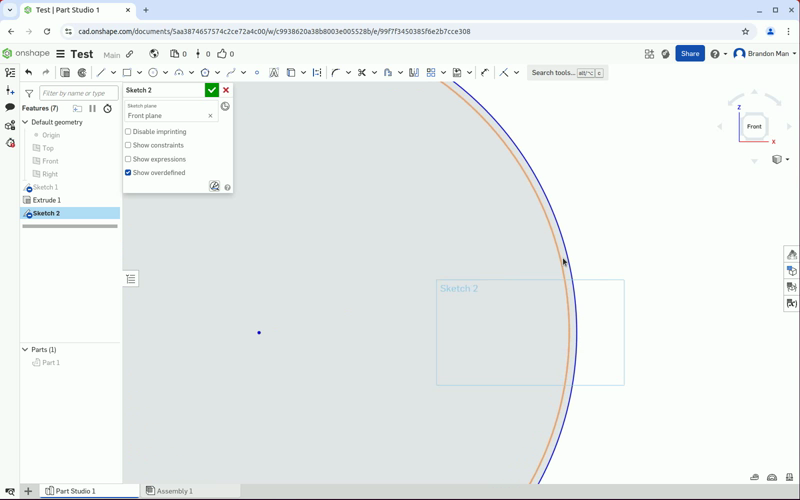
scroll(6)
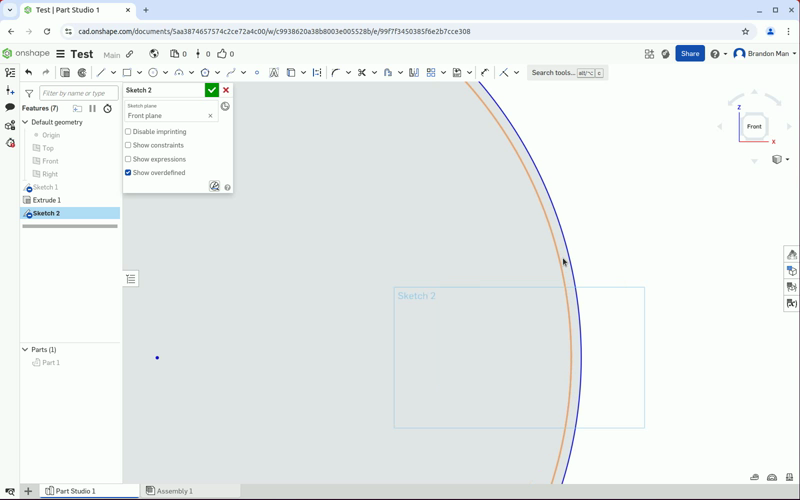
scroll(6)
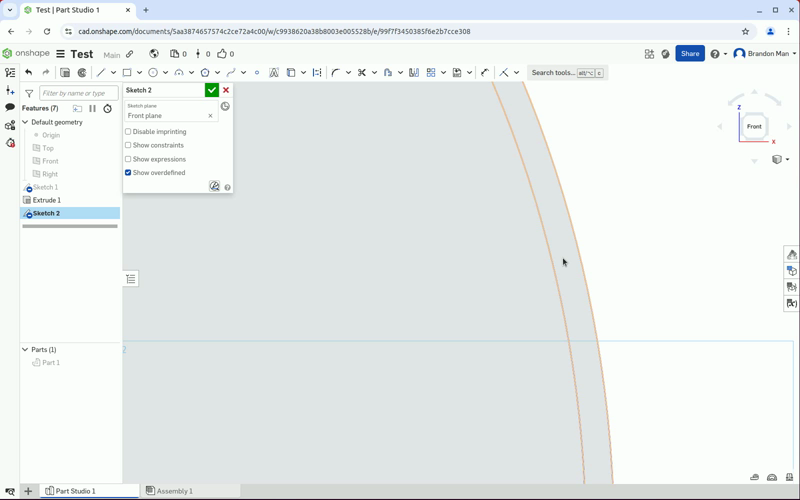
click(563, 257)
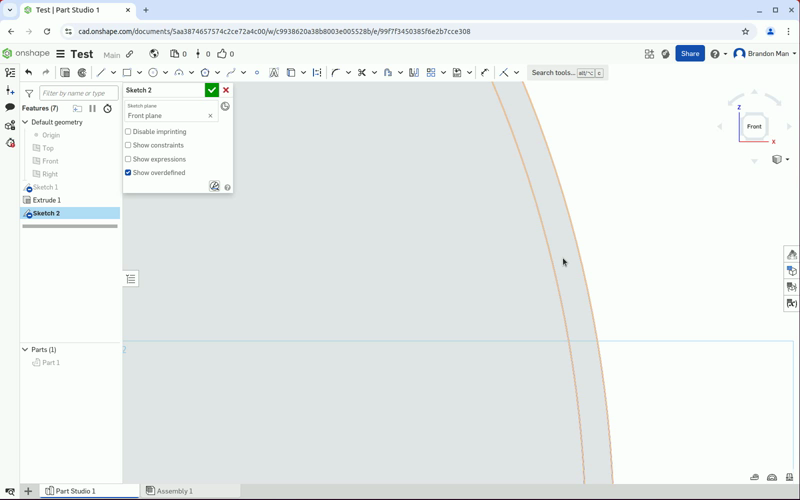
scroll(-6)
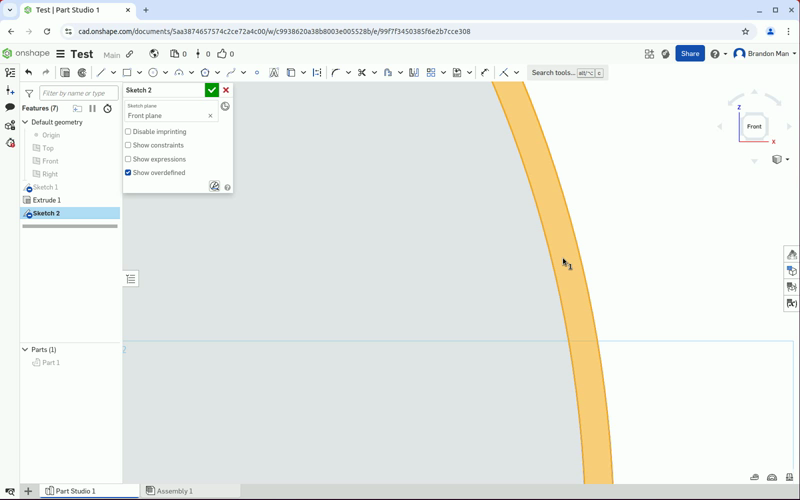
scroll(-6)
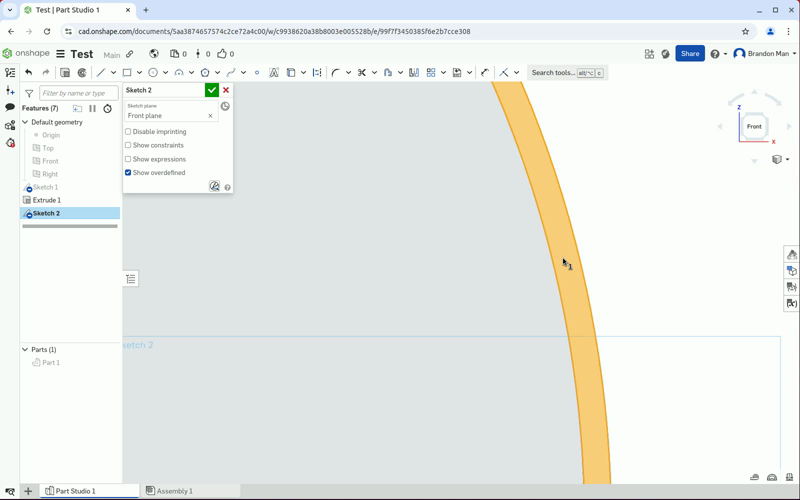
scroll(-6)
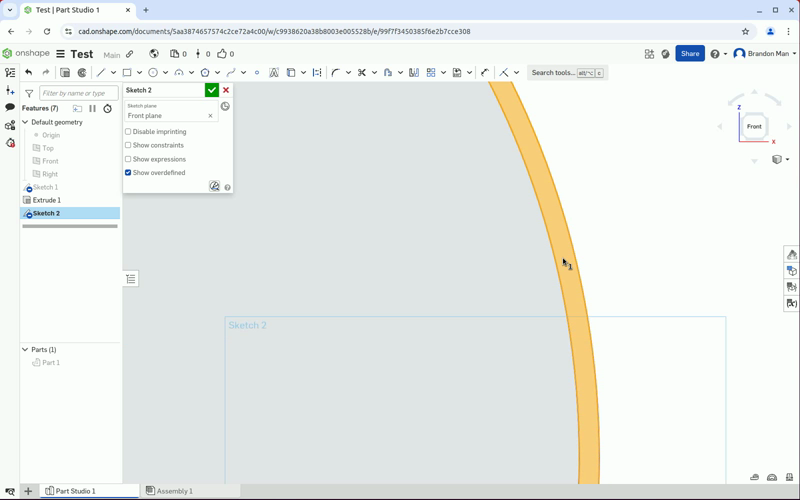
scroll(-6)
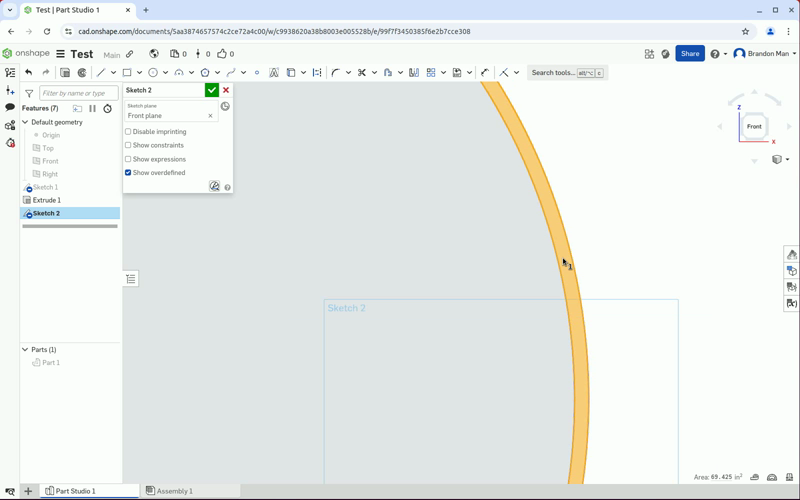
scroll(-6)
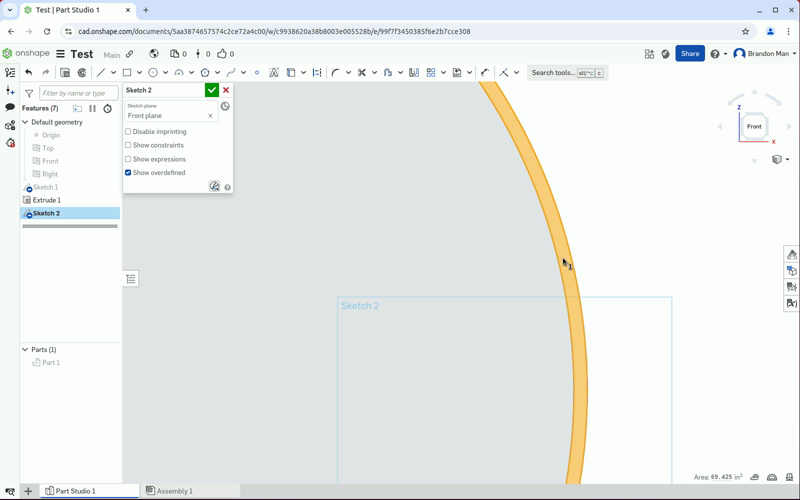
scroll(-6)
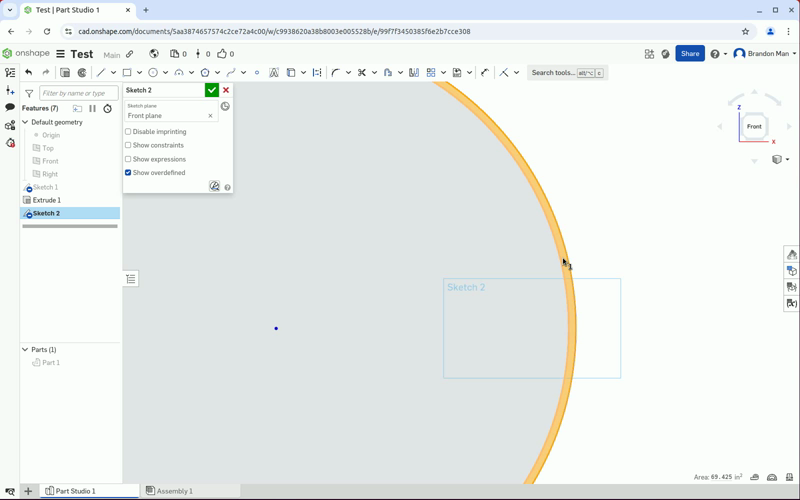
scroll(-6)
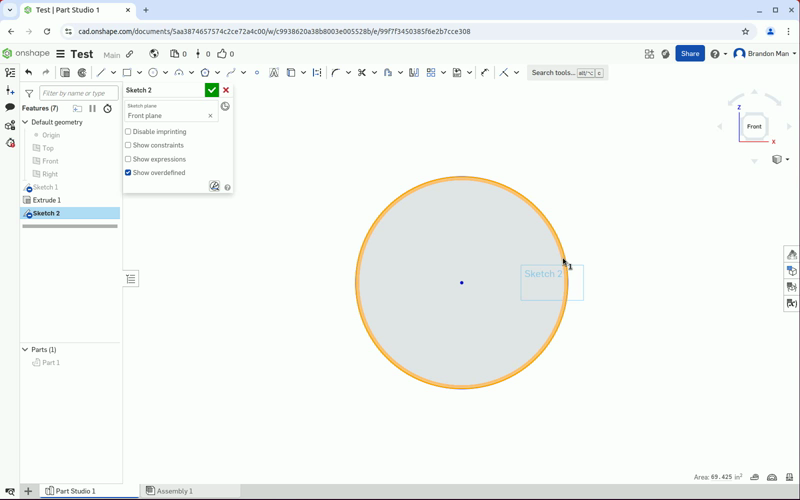
mouse_move(73, 352)
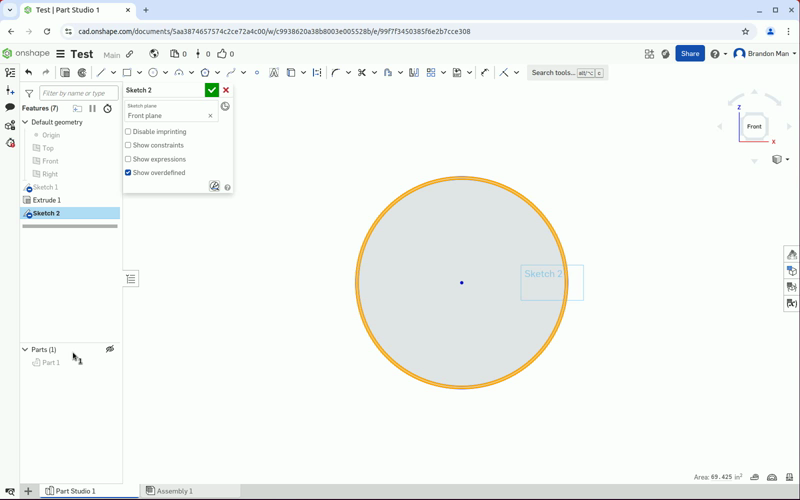
key(shift+y)
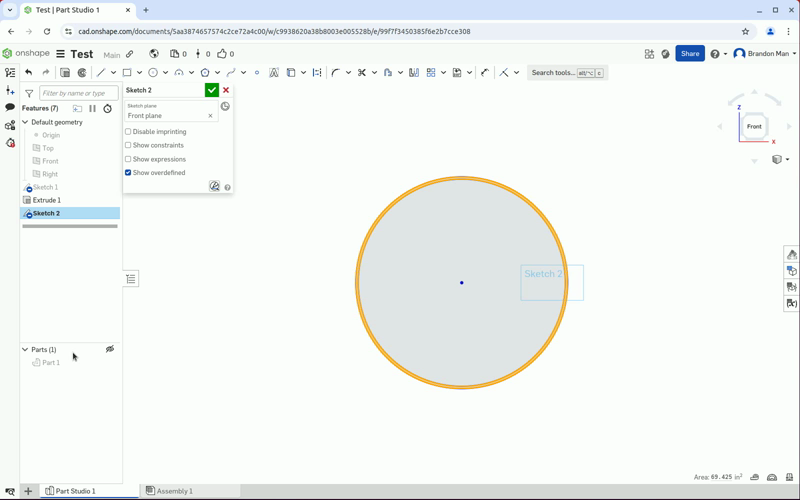
key(shift+e)
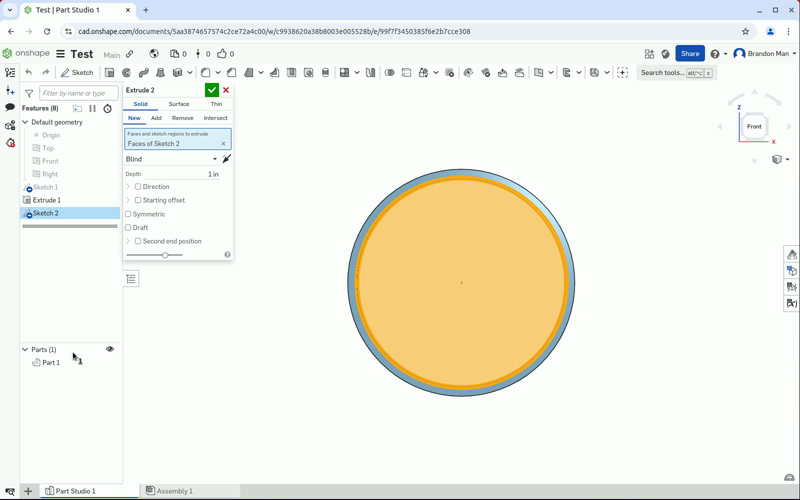
mouse_move(143, 106)
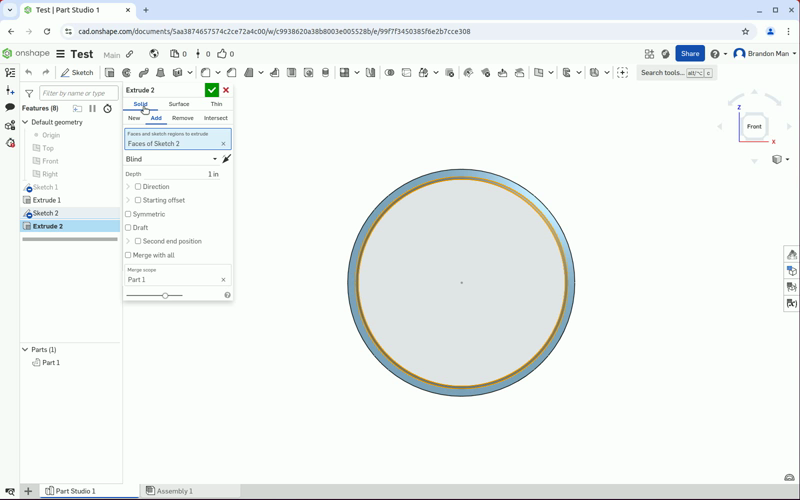
click(143, 106)
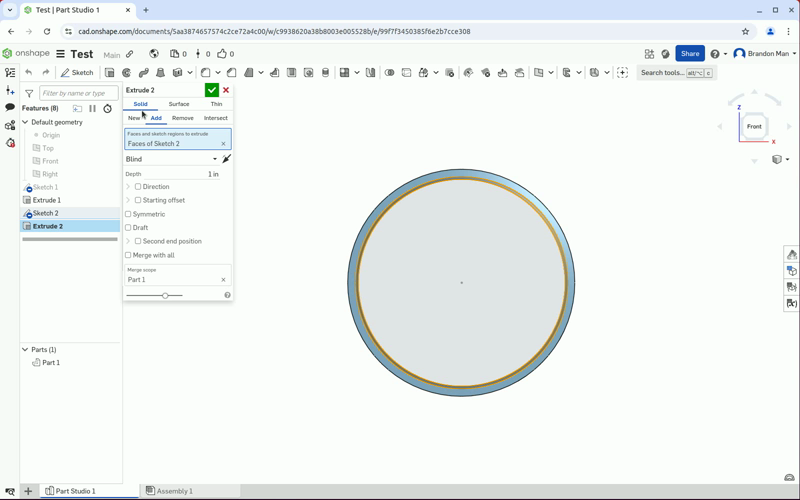
mouse_move(137, 120)
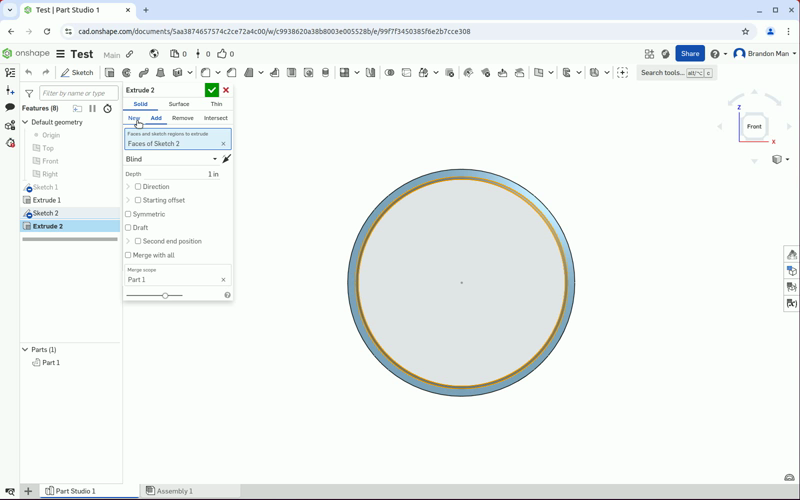
click(137, 120)
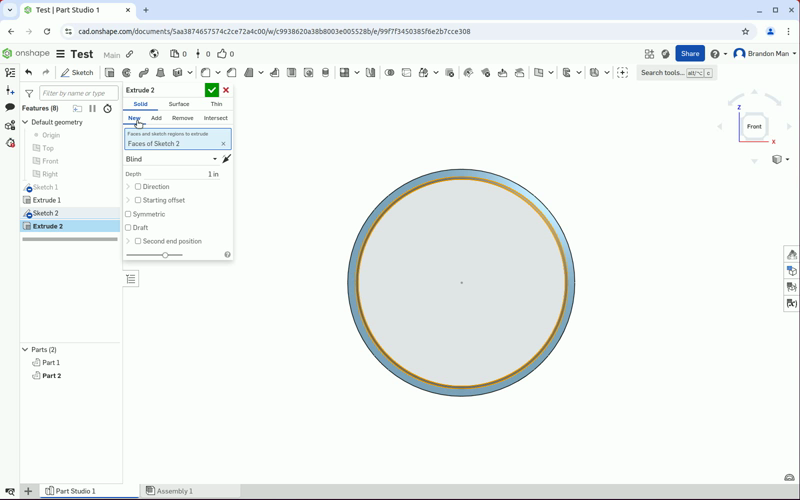
key(tab, 4)
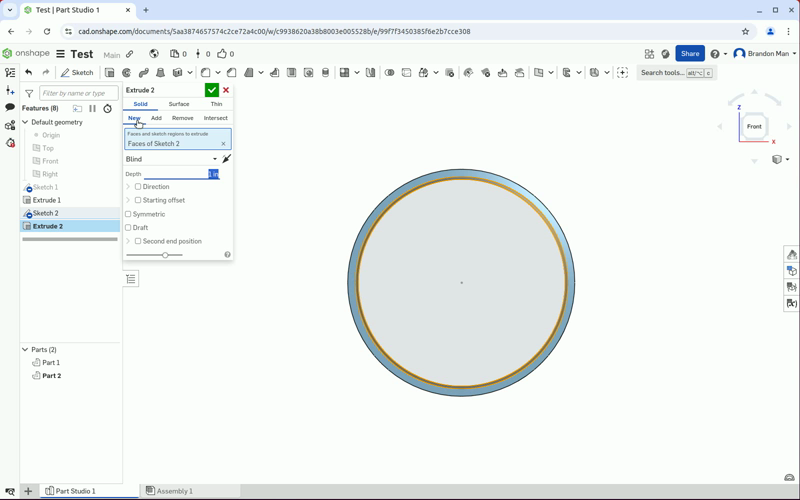
text(-4.574)
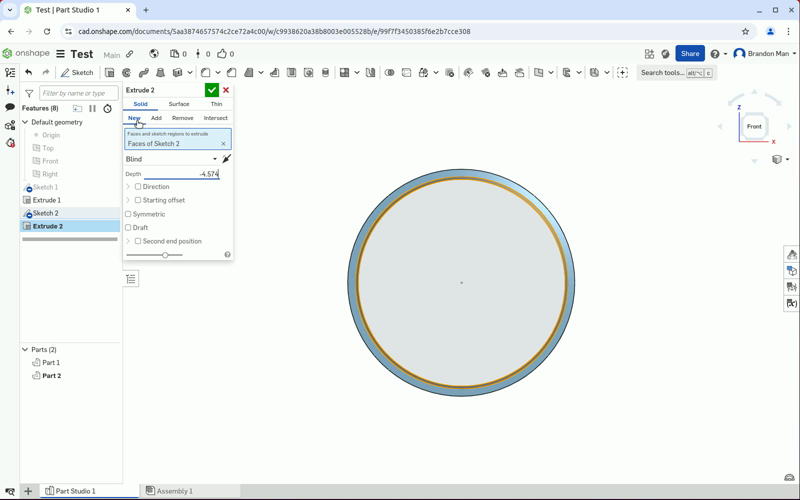
key(enter)
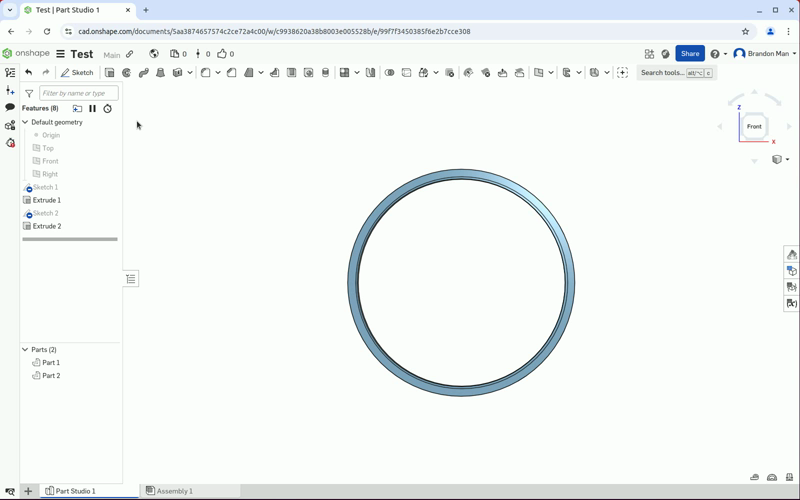
key(shift+h)
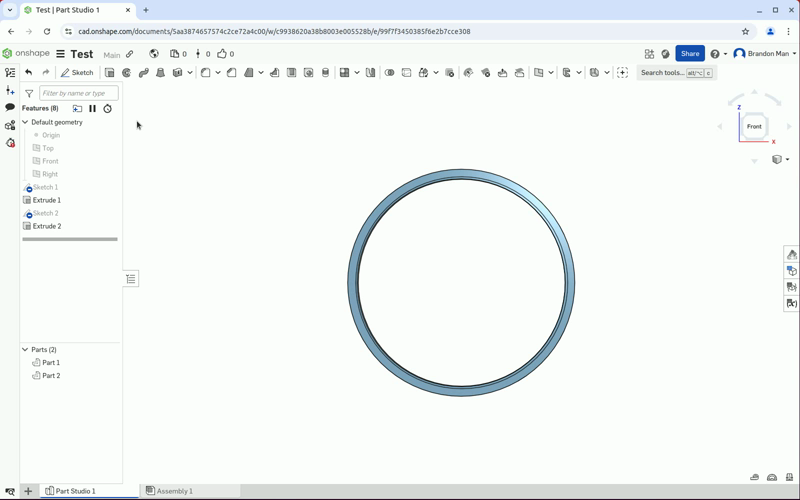
key(shift+h)
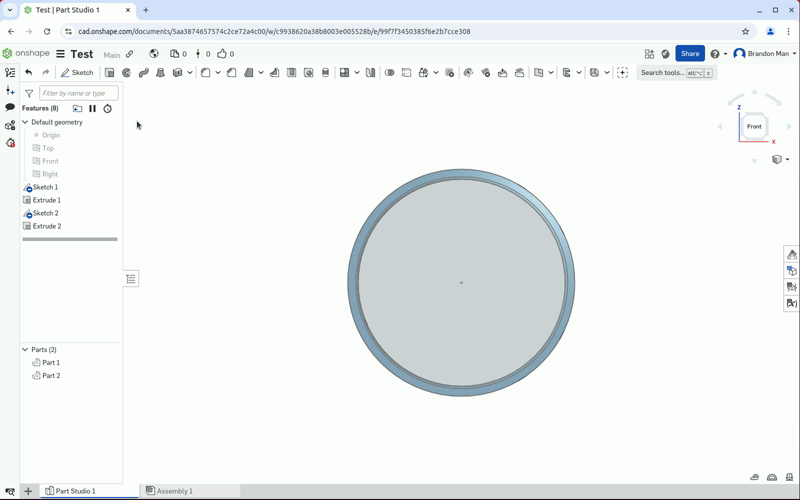
key(shift+7)
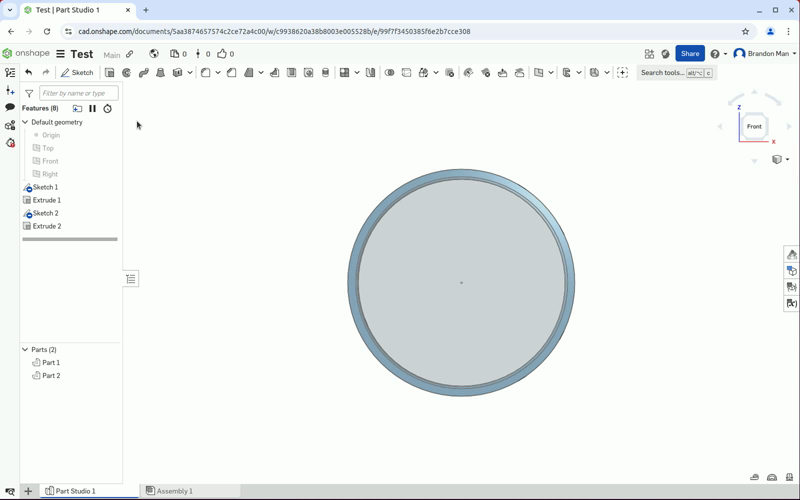
key(left, 2)
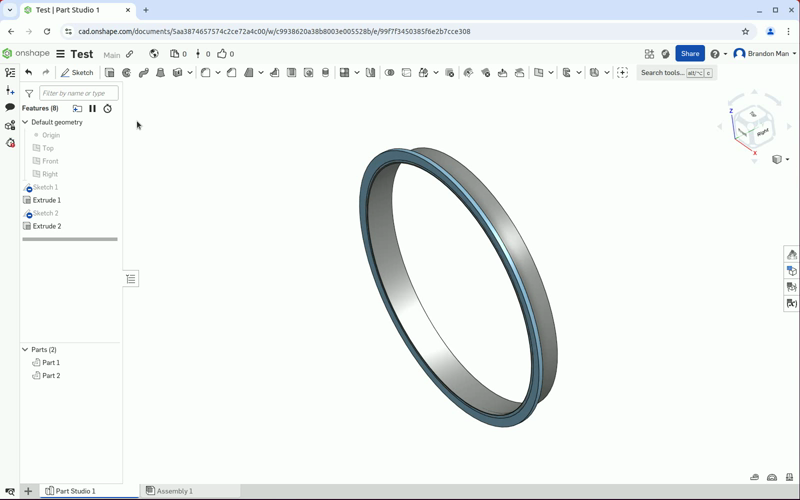
key(down, 2)
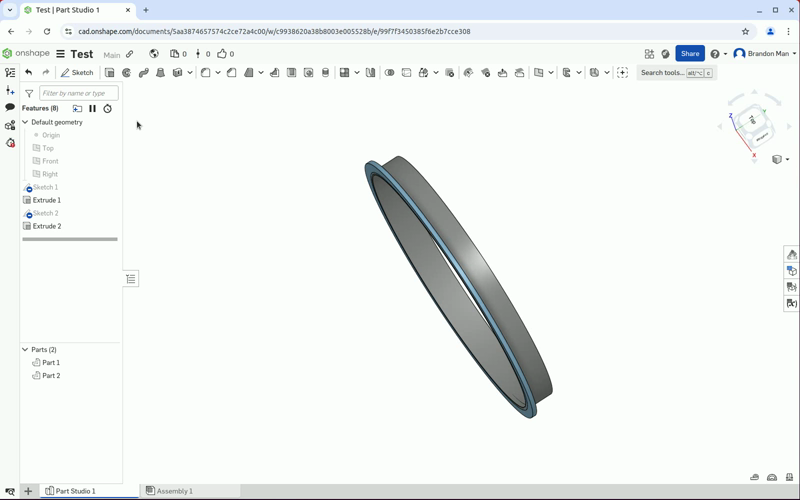
key(up, 2)
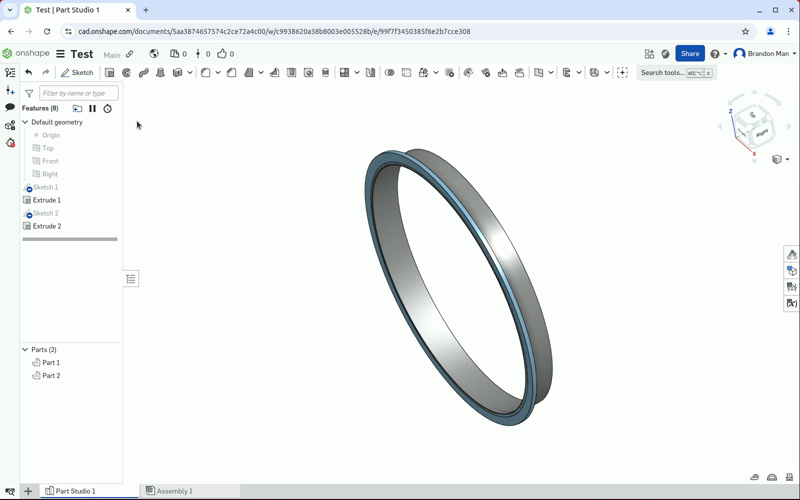
key(right, 2)
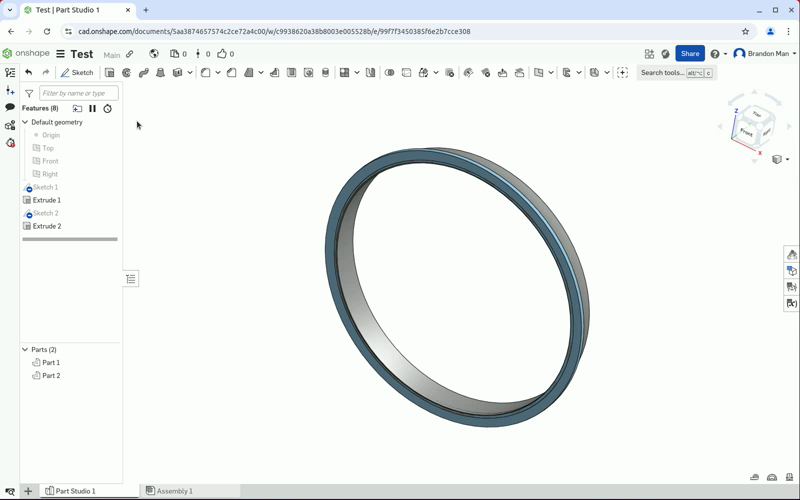
mouse_move(73, 189)
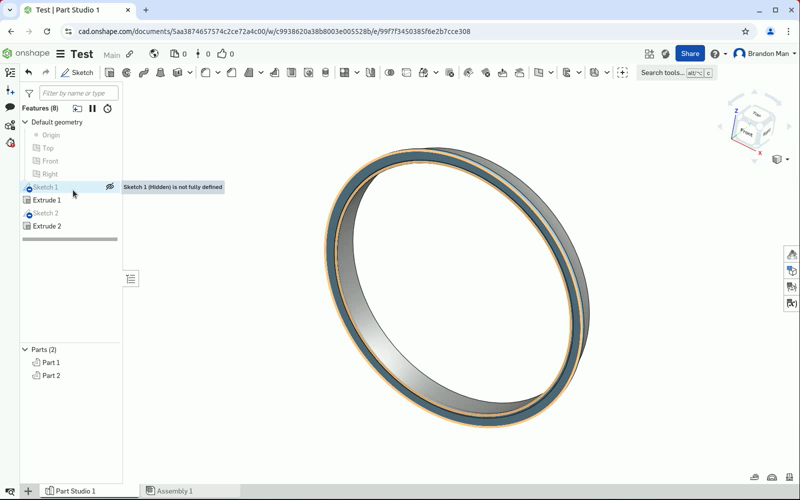
click(73, 189)